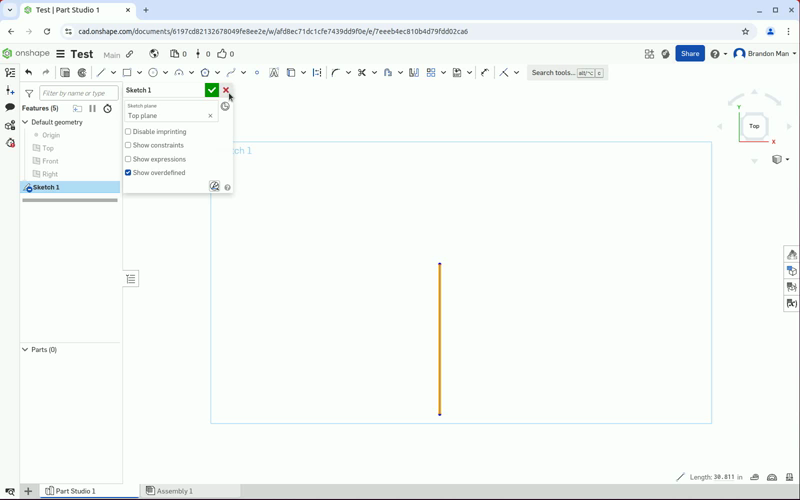
key(shift+h)
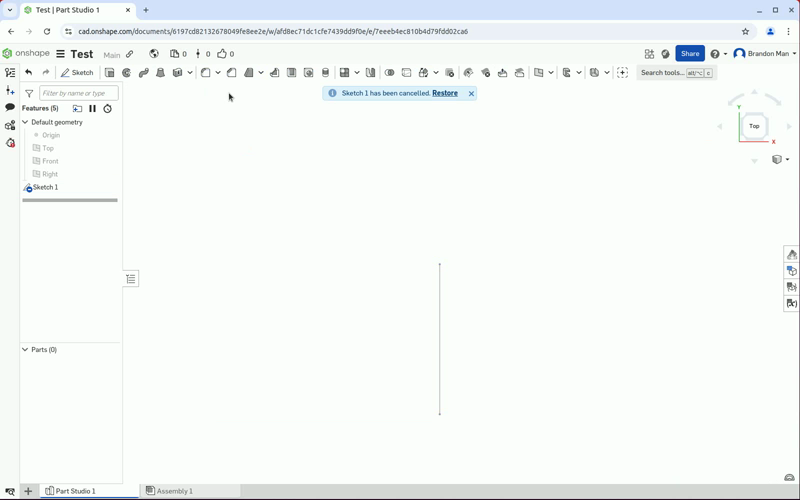
key(shift+s)
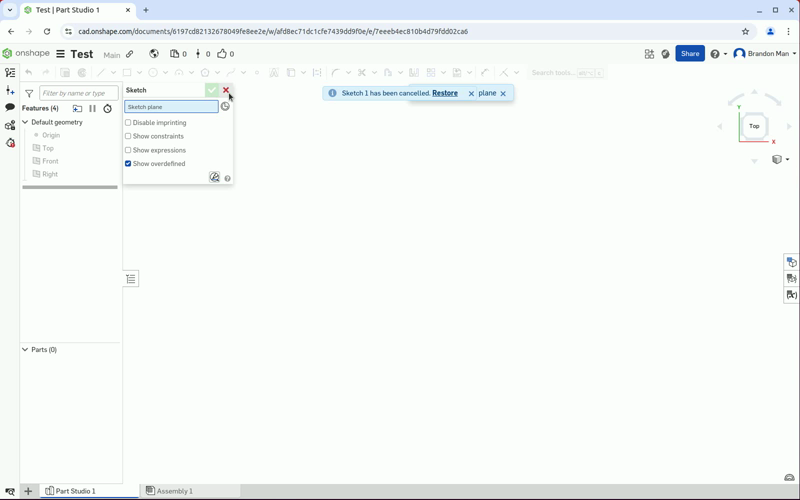
mouse_move(73, 150)
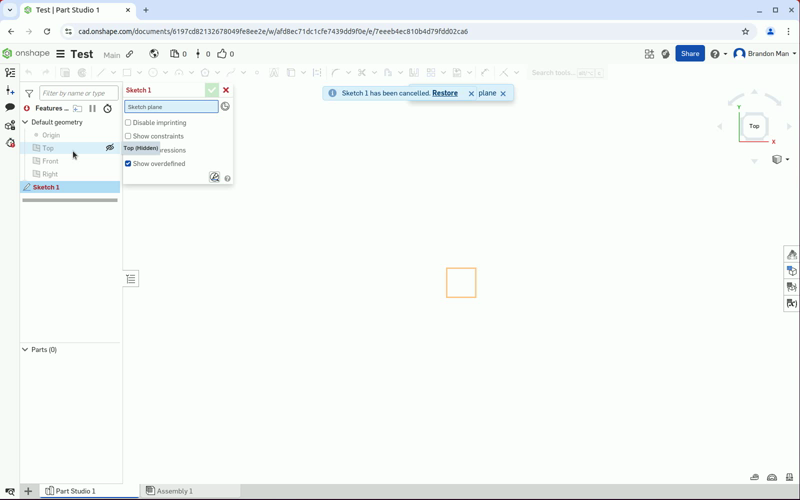
click(73, 150)
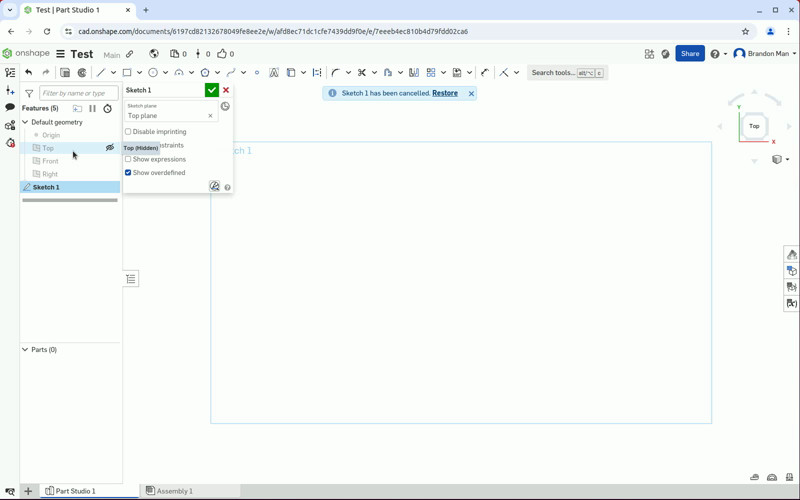
mouse_move(73, 352)
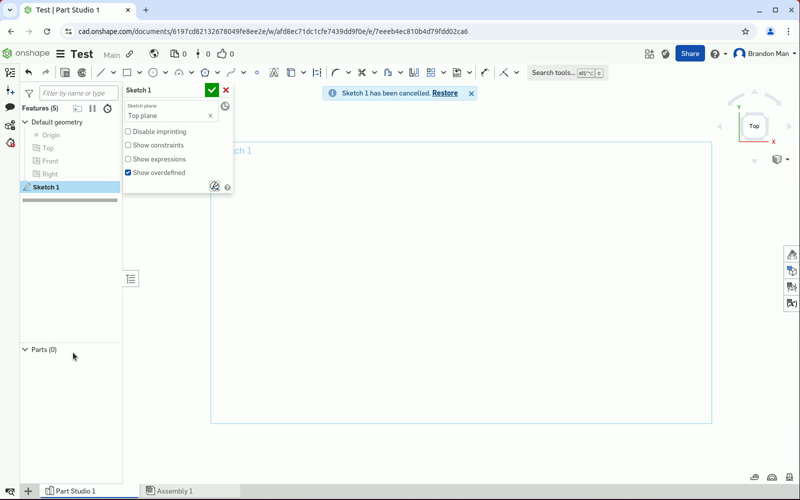
key(y)
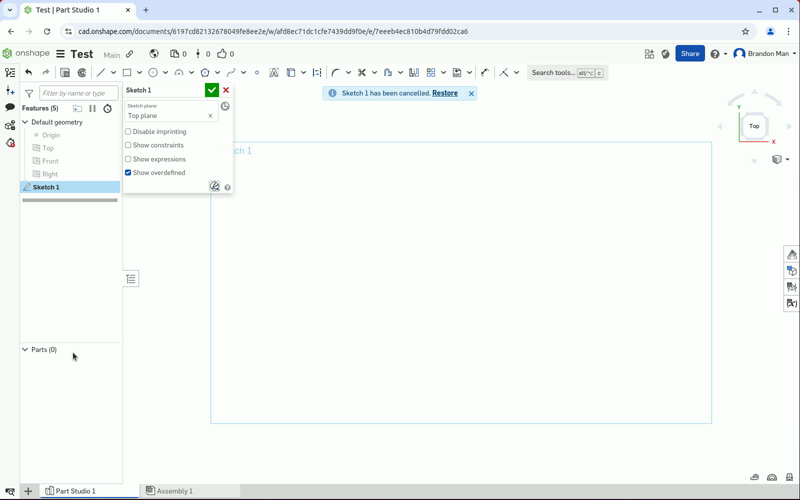
key(c)
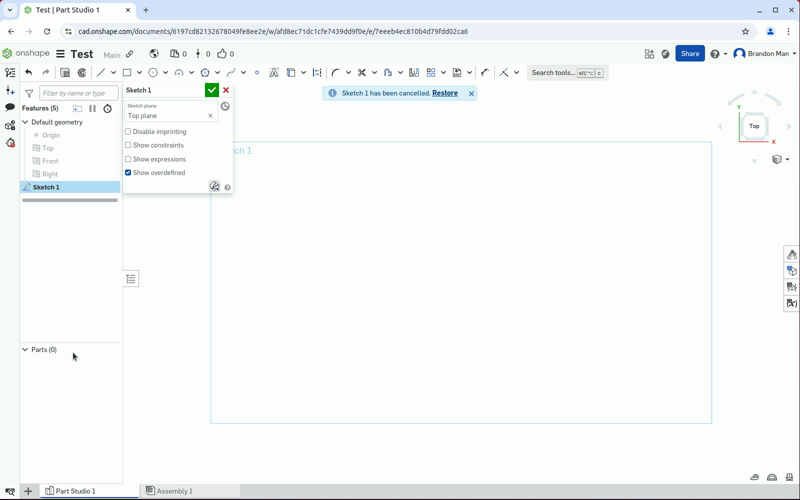
key_down(shift)
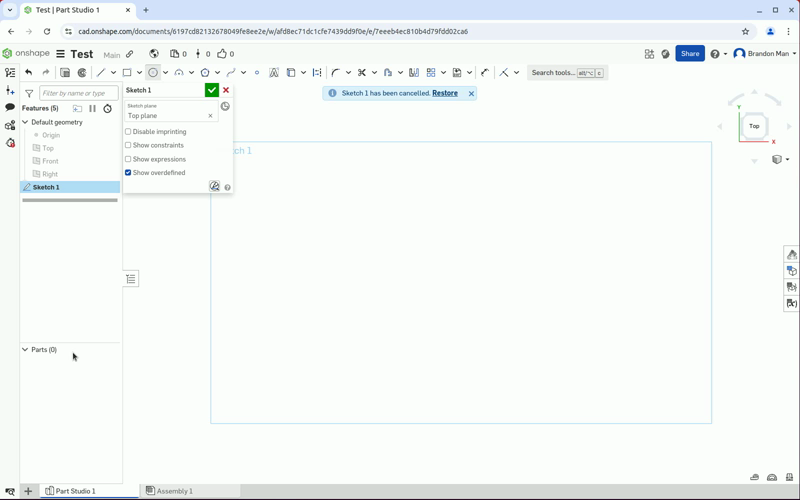
mouse_move(461, 282)
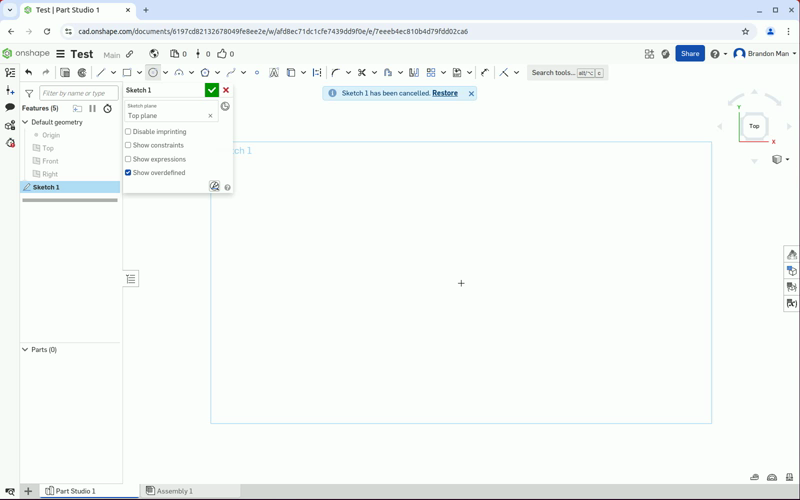
click(461, 282)
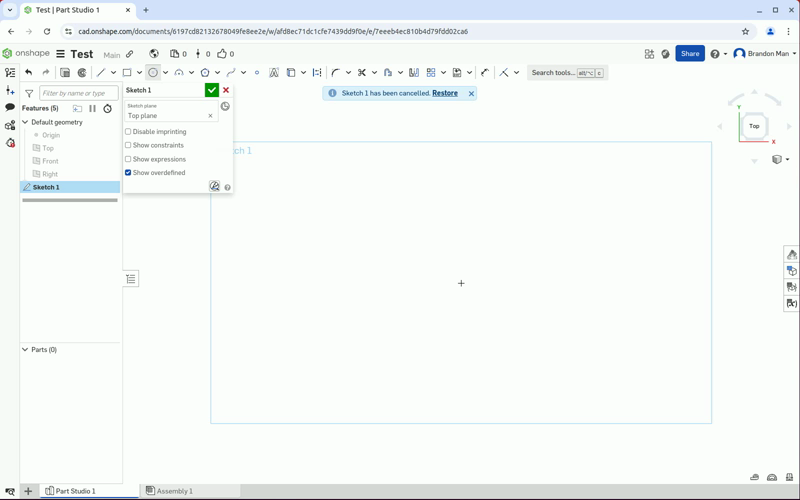
key_up(shift)
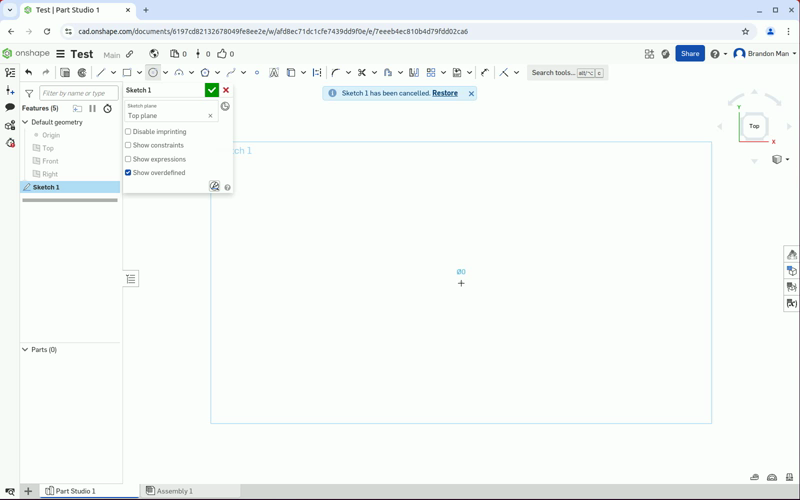
mouse_move(574, 282)
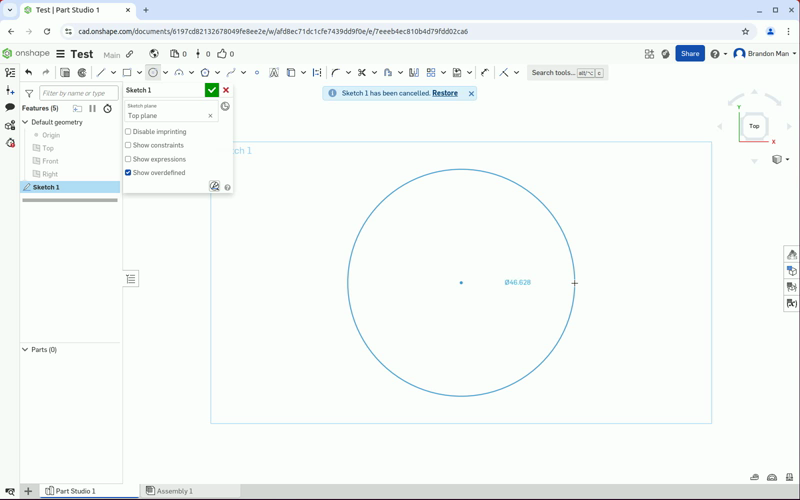
click(574, 282)
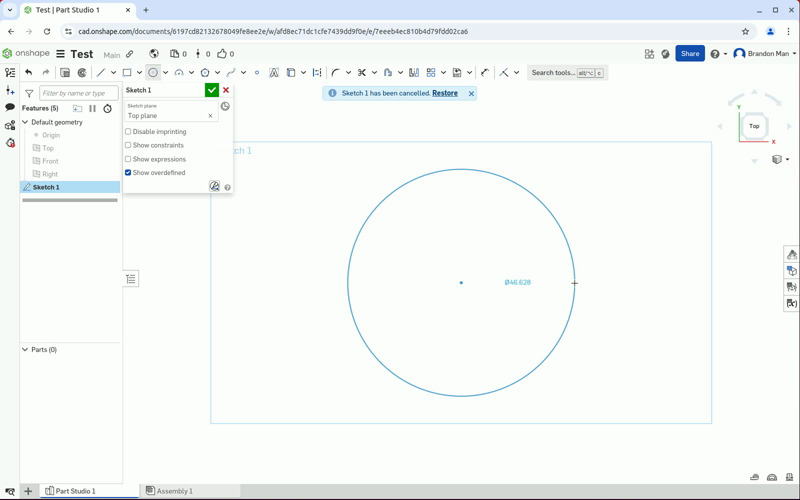
key(esc)
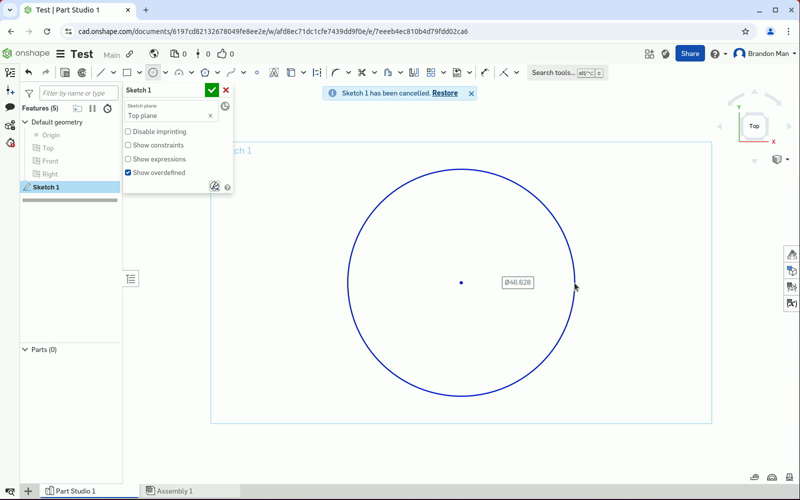
key(c)
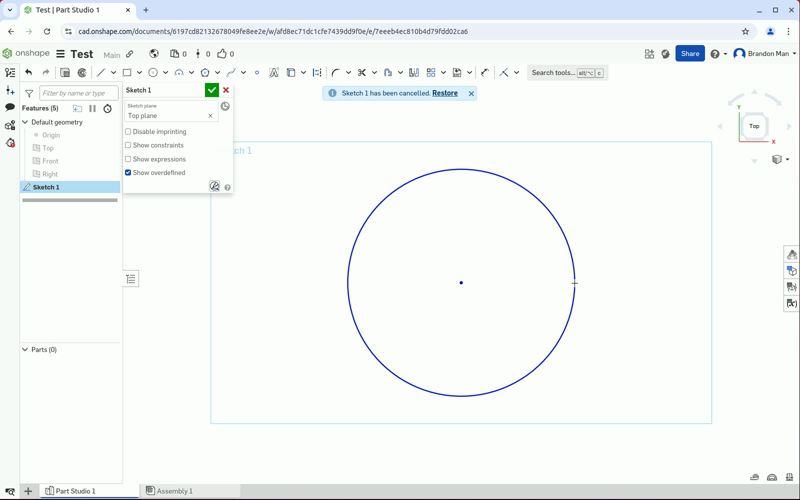
key_down(shift)
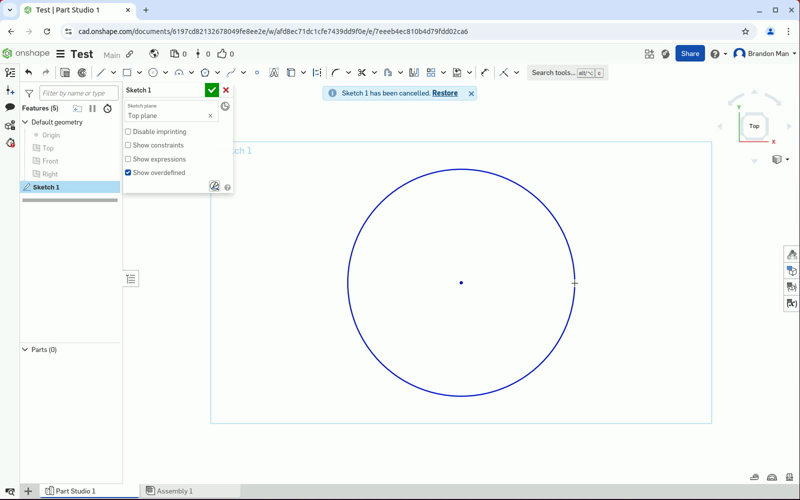
mouse_move(461, 282)
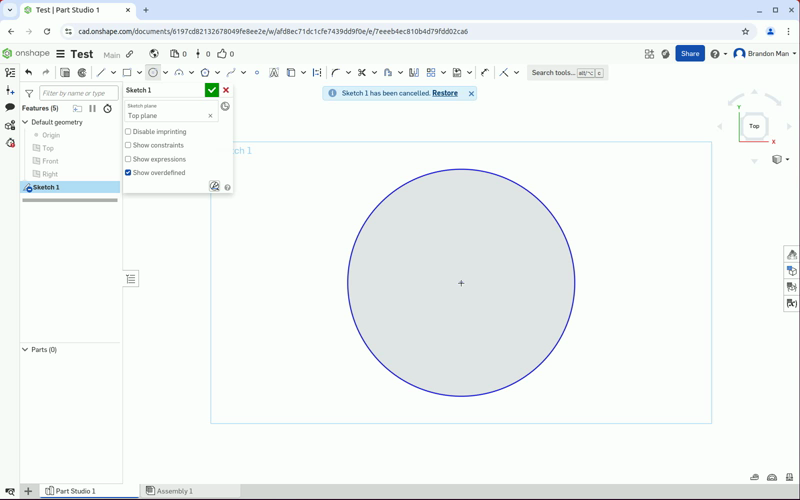
click(461, 282)
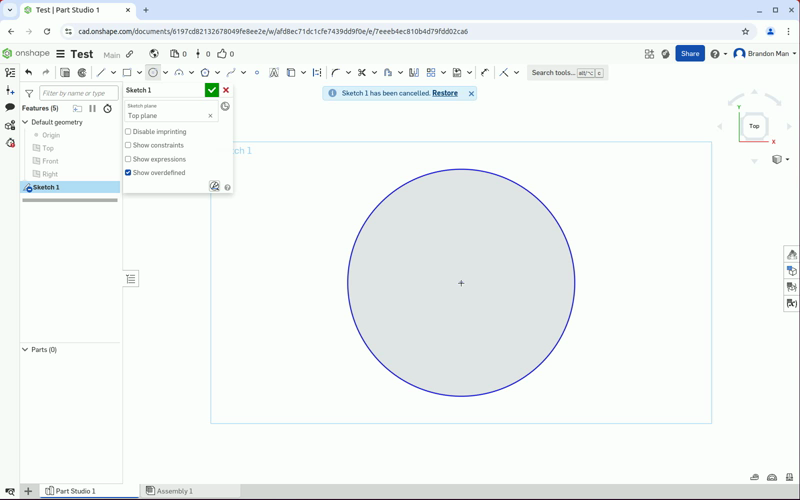
key_up(shift)
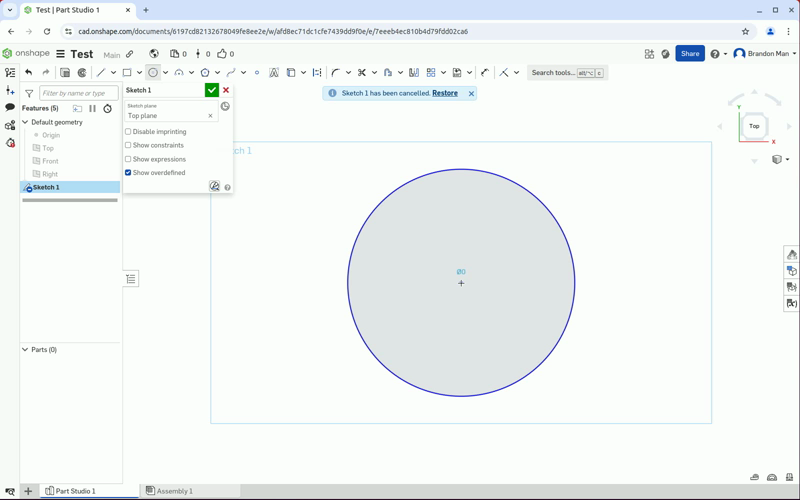
mouse_move(496, 282)
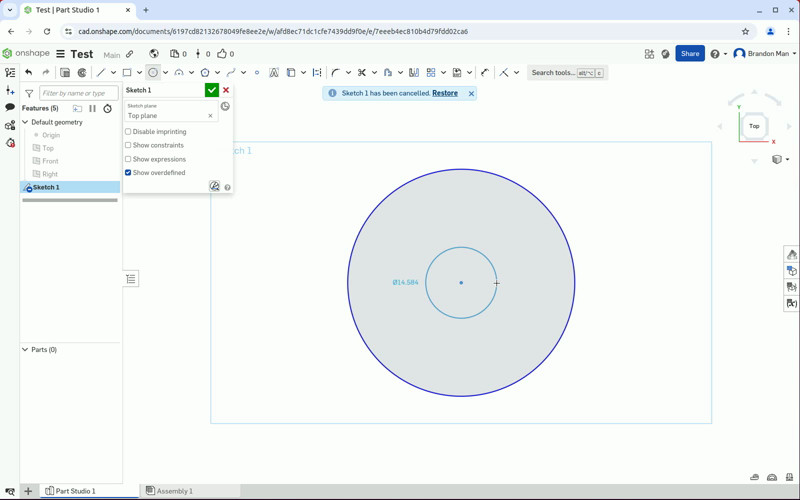
click(496, 282)
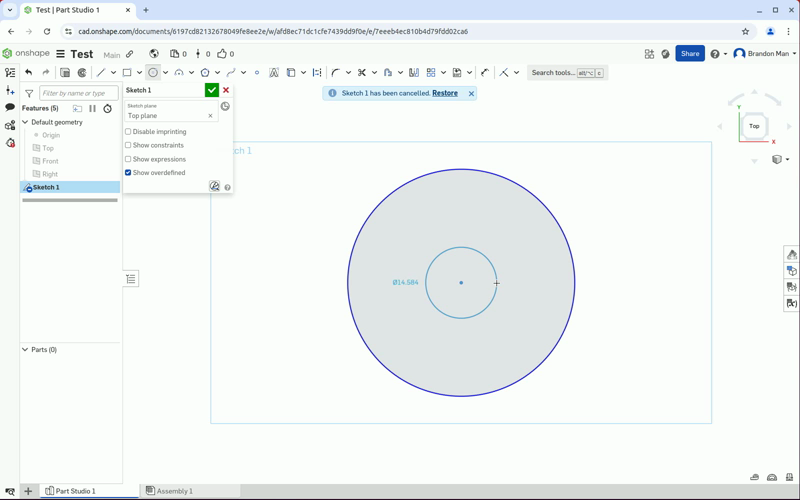
key(esc)
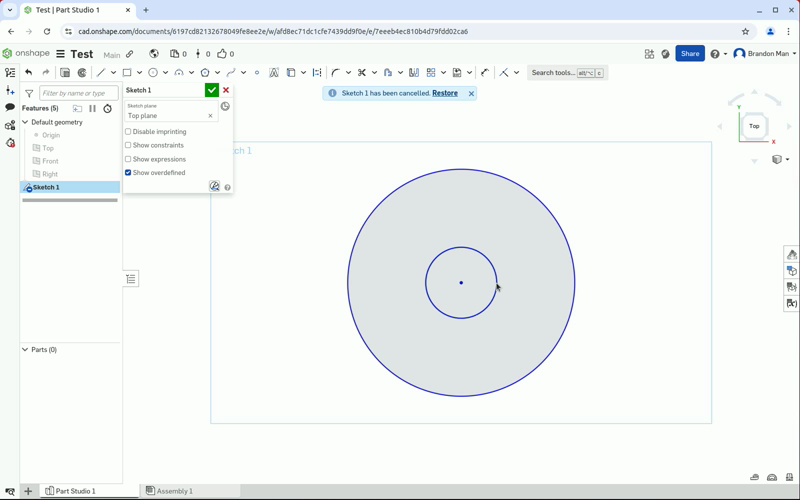
mouse_move(488, 347)
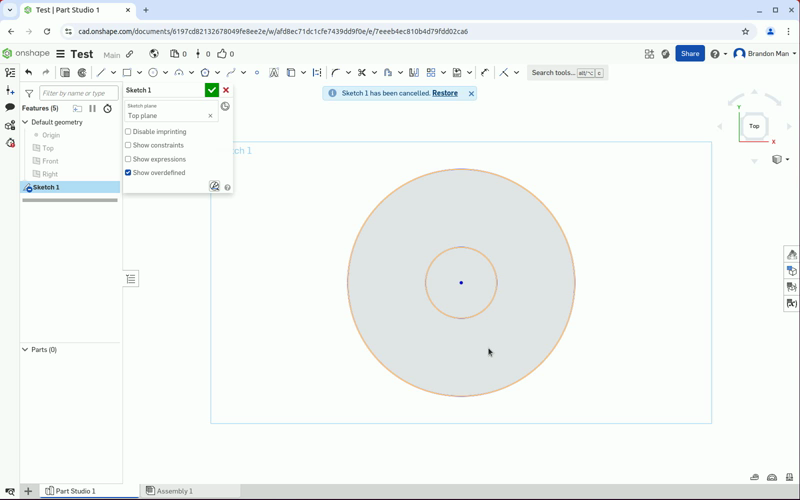
click(488, 347)
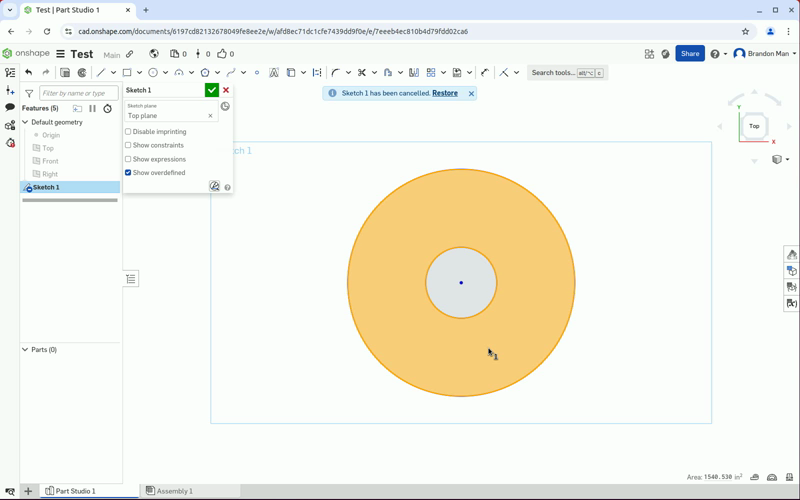
mouse_move(73, 352)
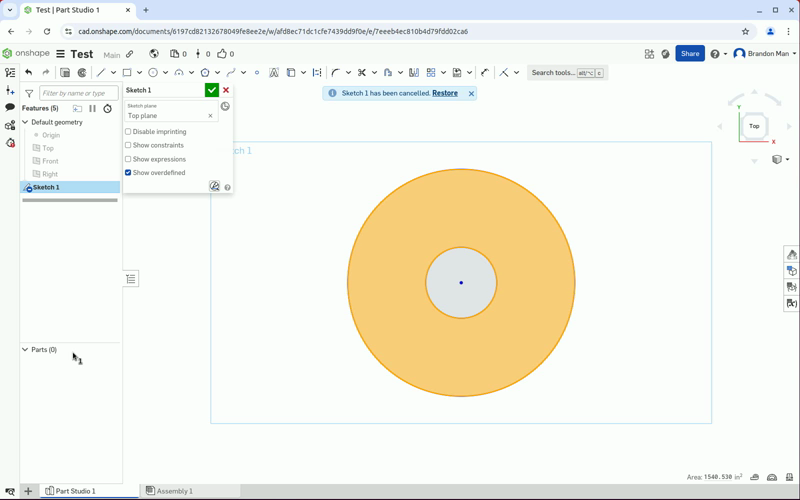
key(shift+y)
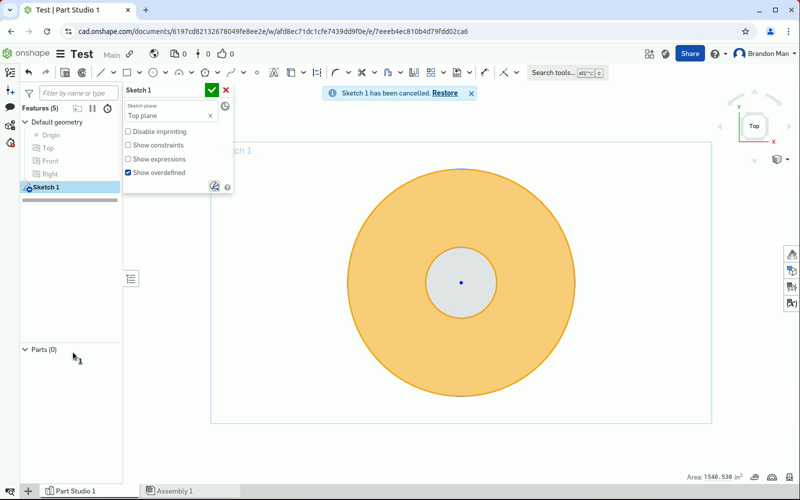
key(shift+e)
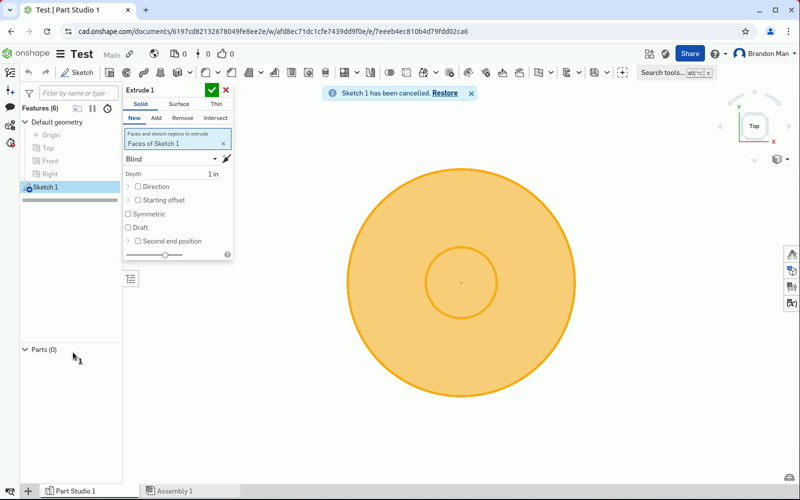
mouse_move(143, 106)
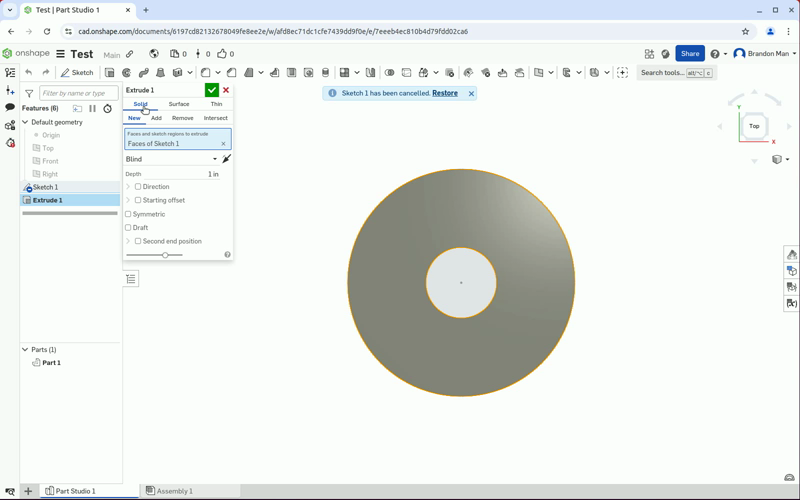
click(143, 106)
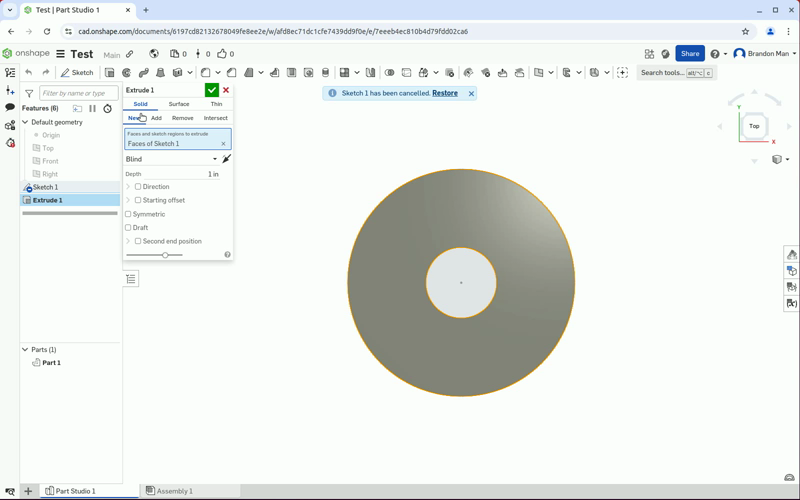
mouse_move(137, 120)
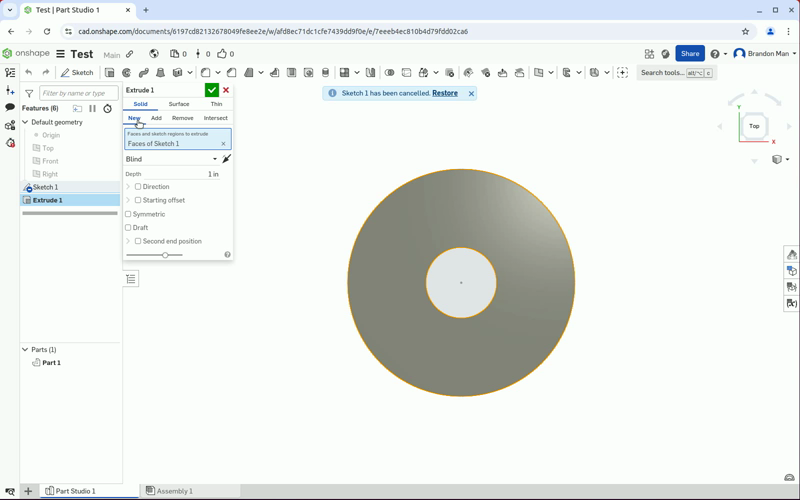
click(137, 120)
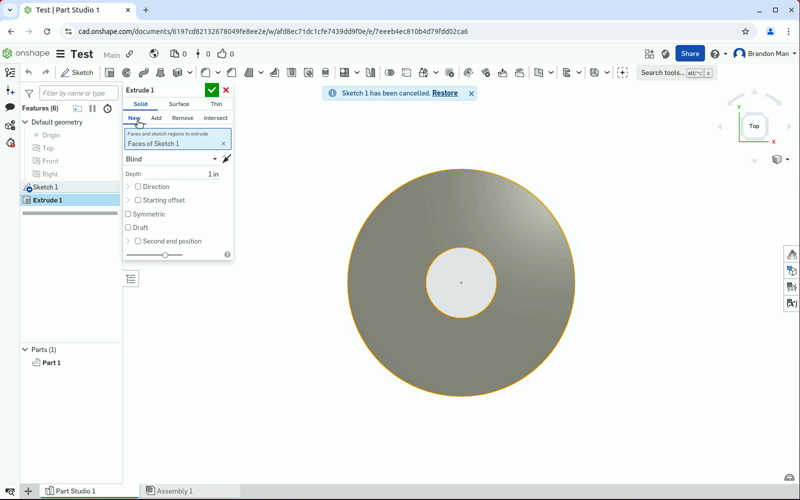
key(tab, 4)
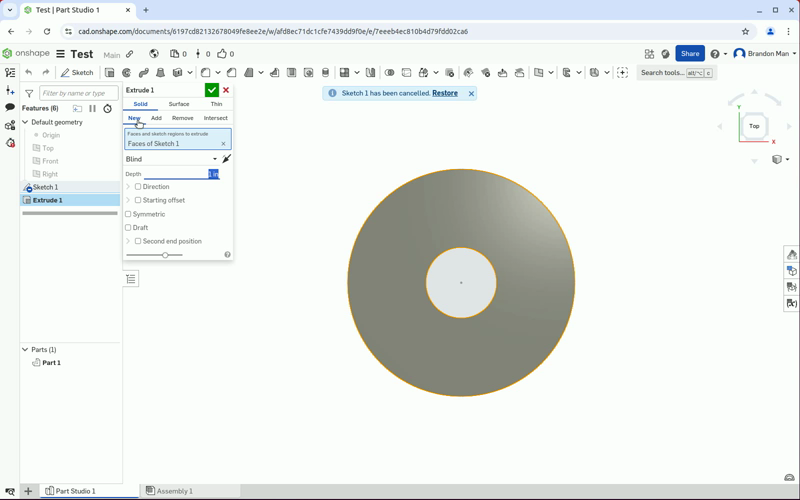
text(18.053)
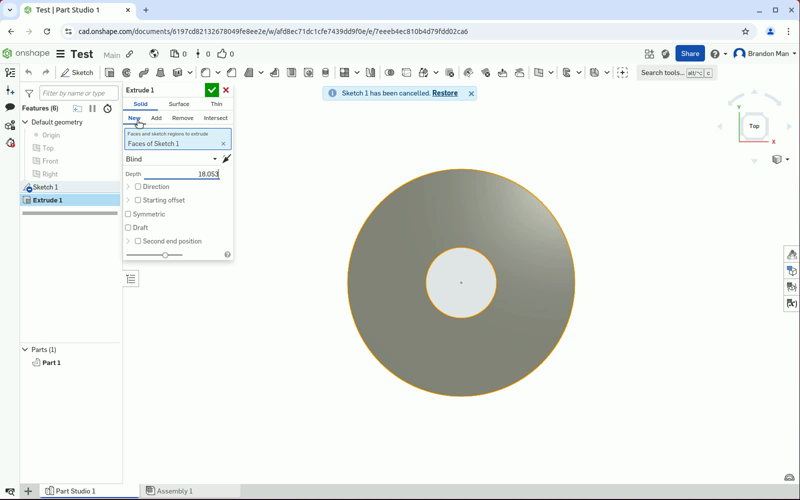
key(enter)
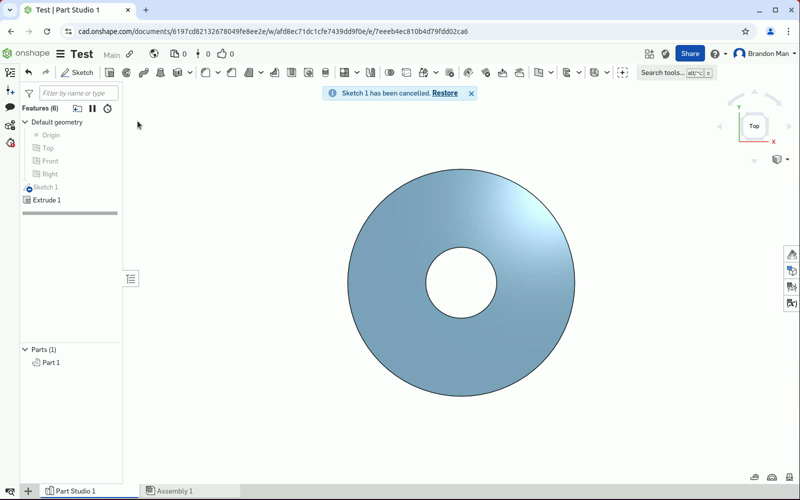
key(shift+h)
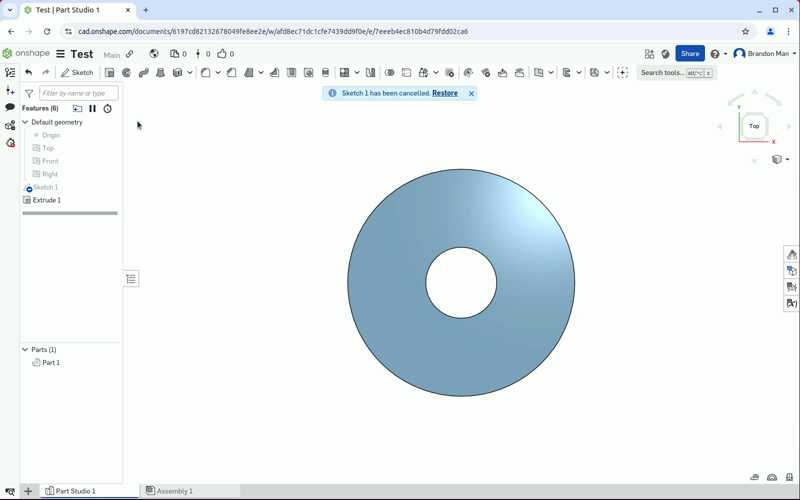
key(shift+h)
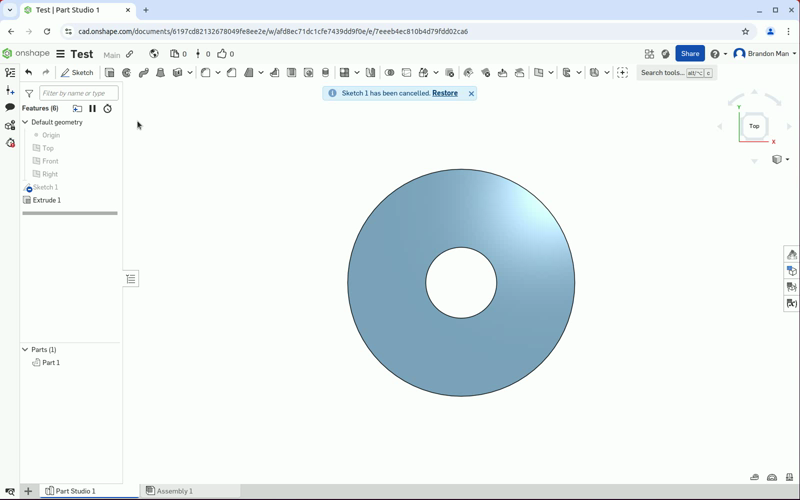
mouse_move(73, 189)
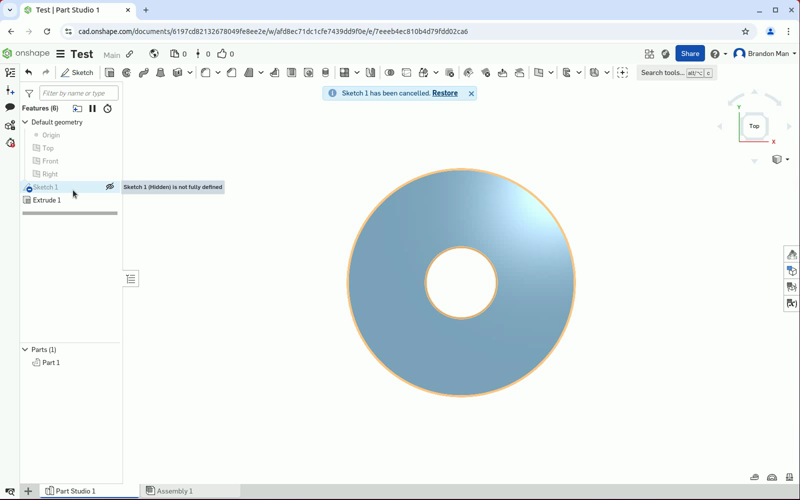
click(73, 189)
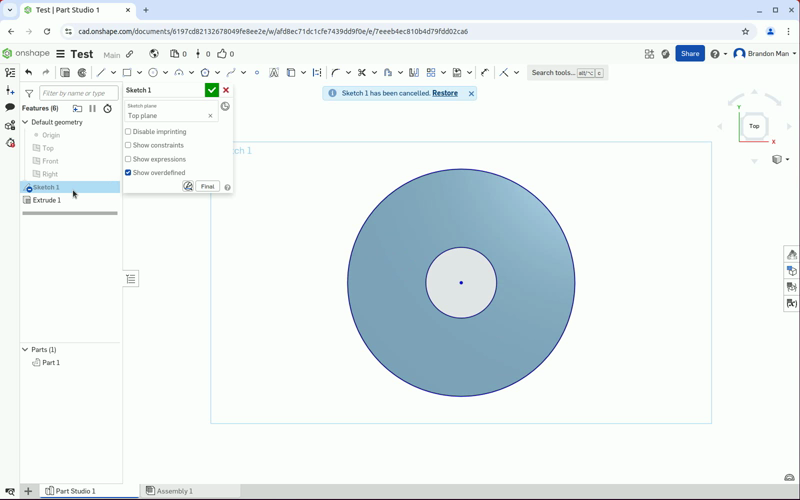
mouse_move(229, 92)
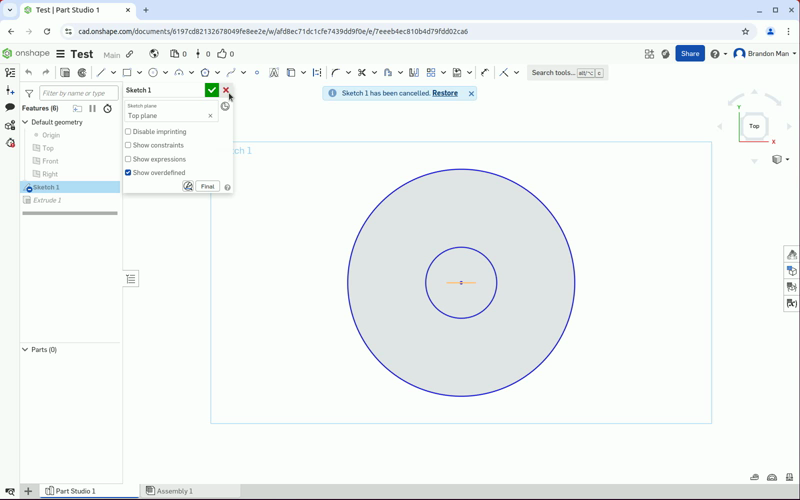
click(229, 92)
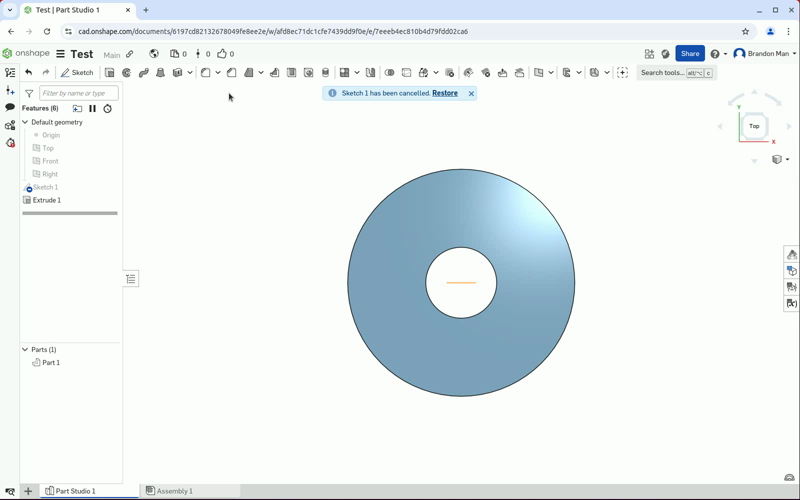
mouse_move(541, 75)
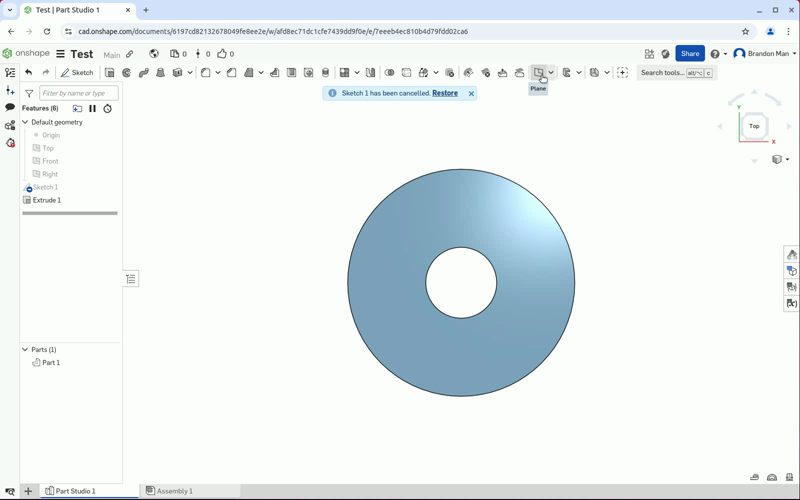
click(541, 75)
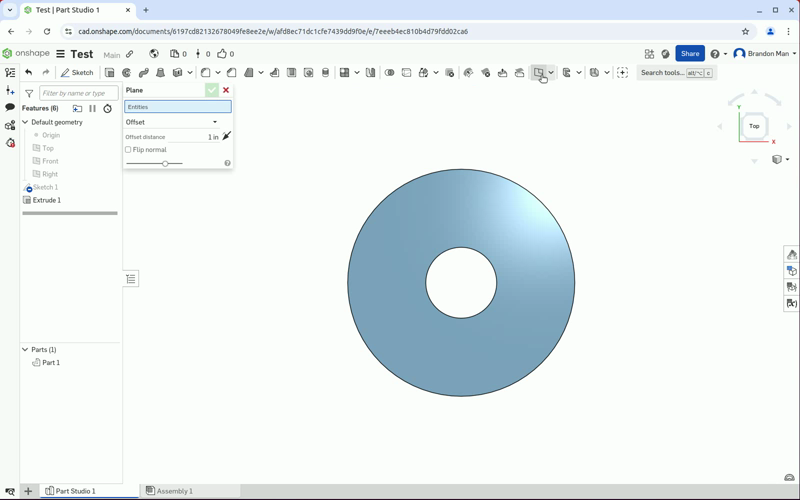
mouse_move(73, 150)
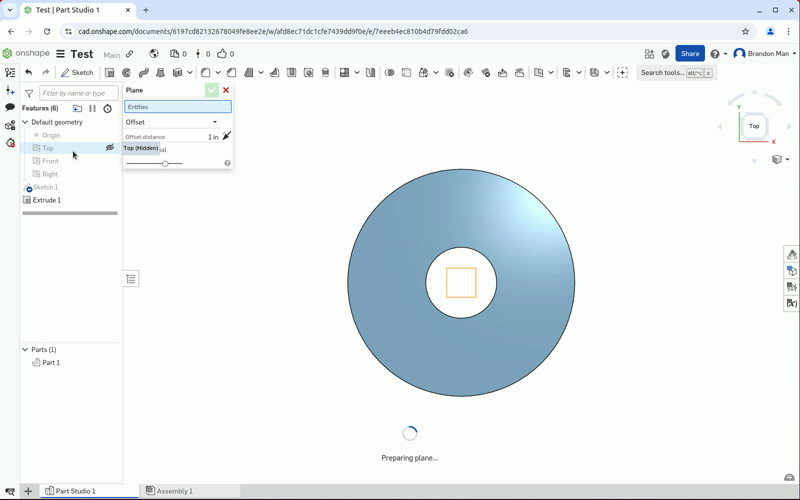
click(73, 150)
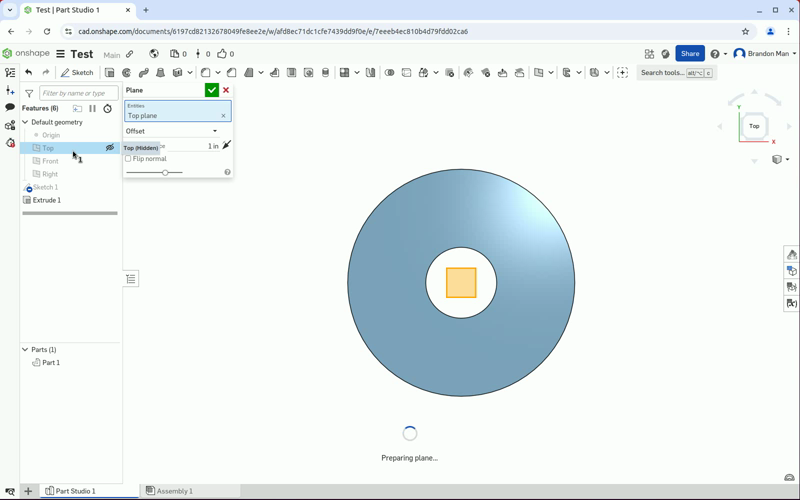
key(tab, 2)
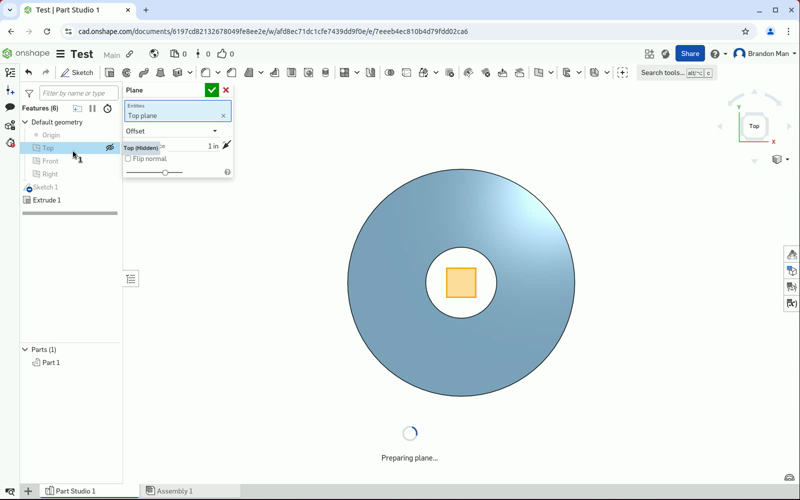
text(18.055)
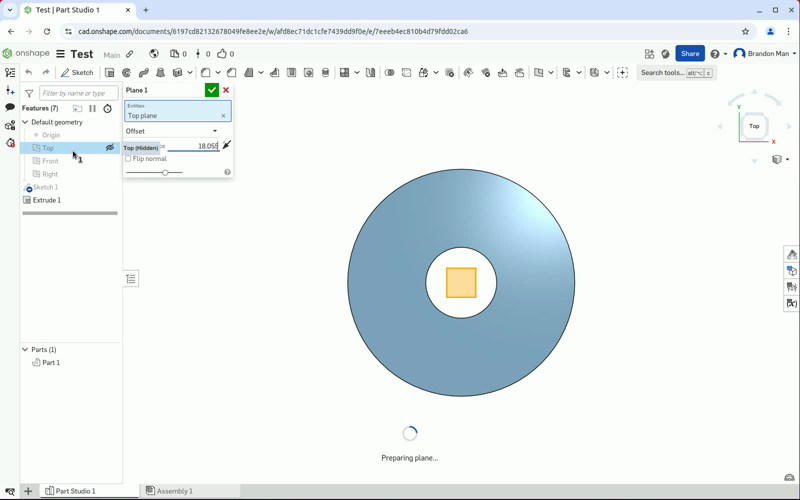
key(enter, 2)
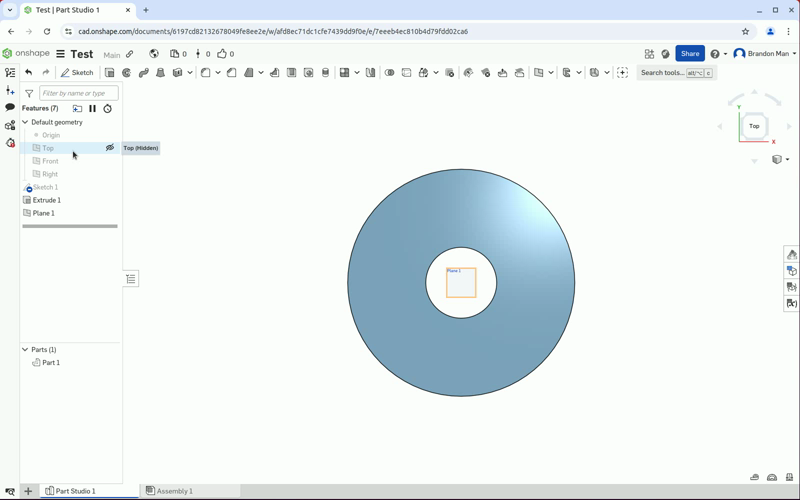
key(shift+s)
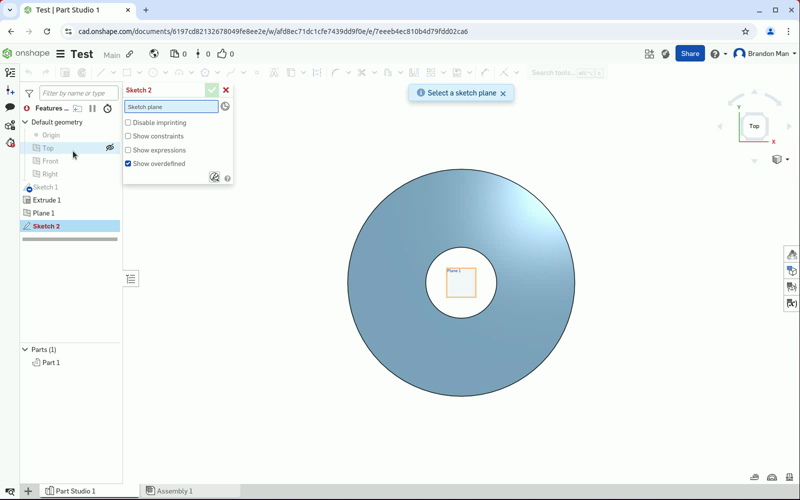
mouse_move(73, 215)
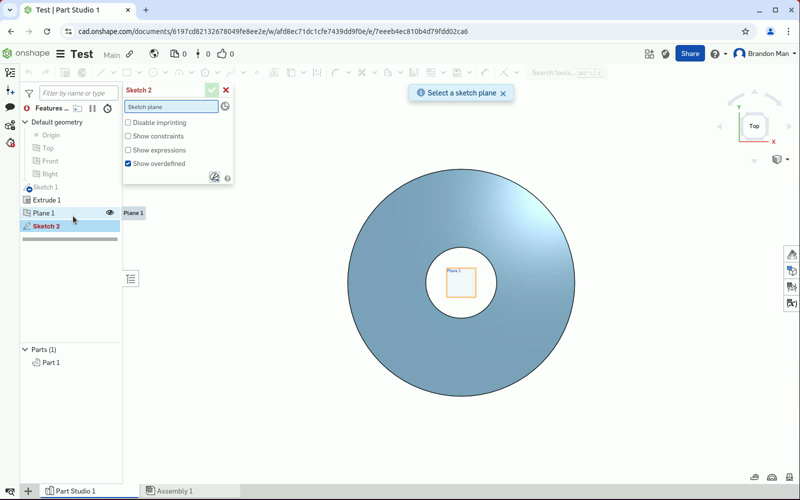
click(73, 215)
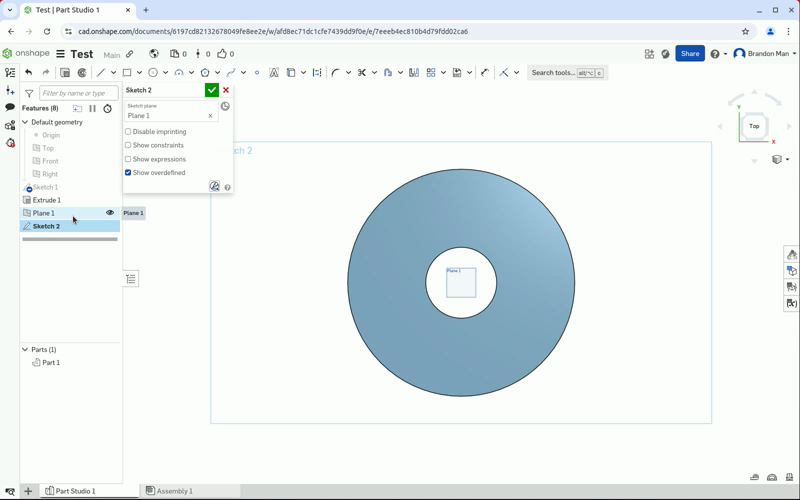
mouse_move(73, 352)
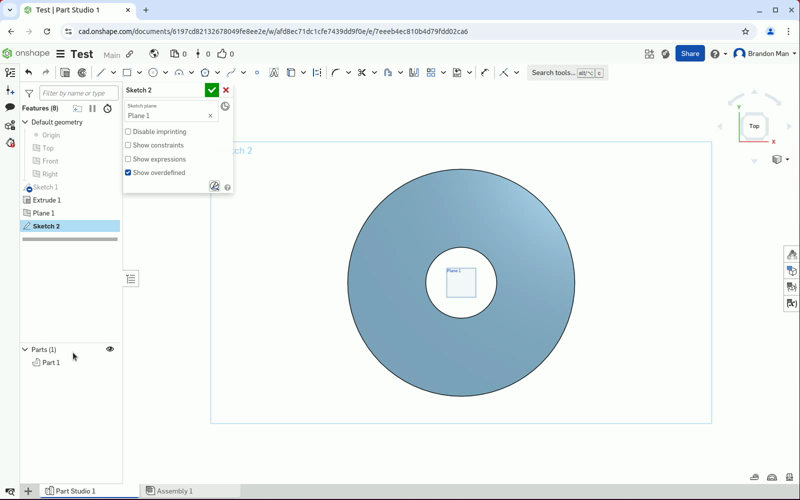
key(y)
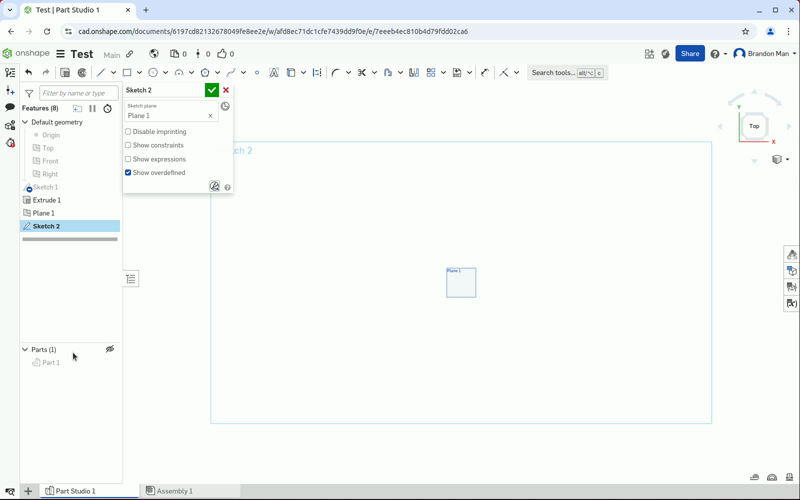
key(c)
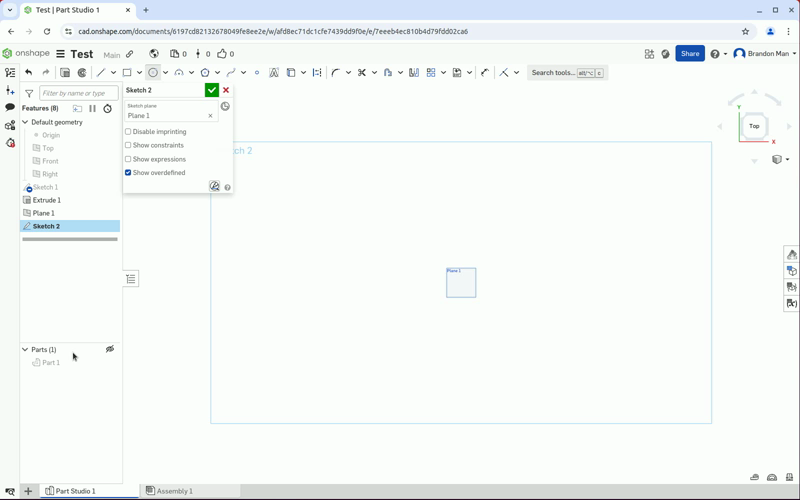
key_down(shift)
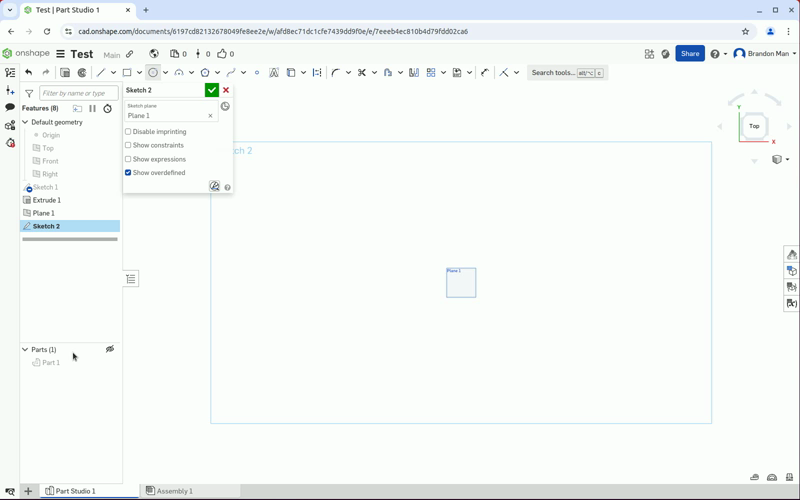
mouse_move(461, 282)
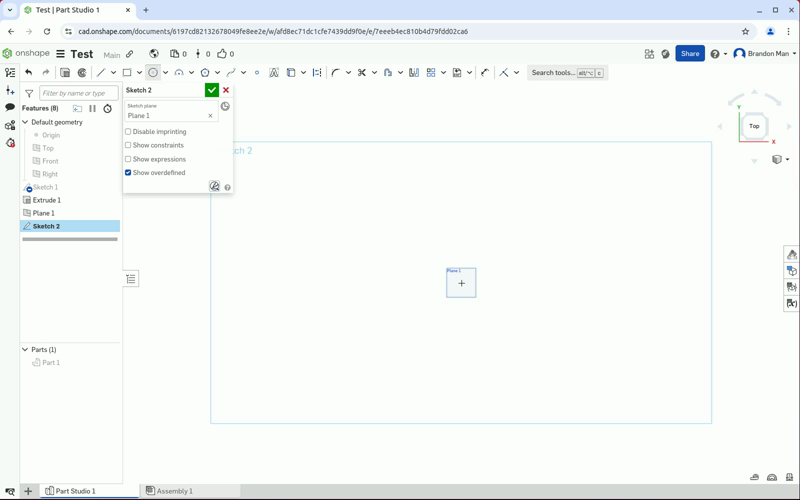
click(461, 282)
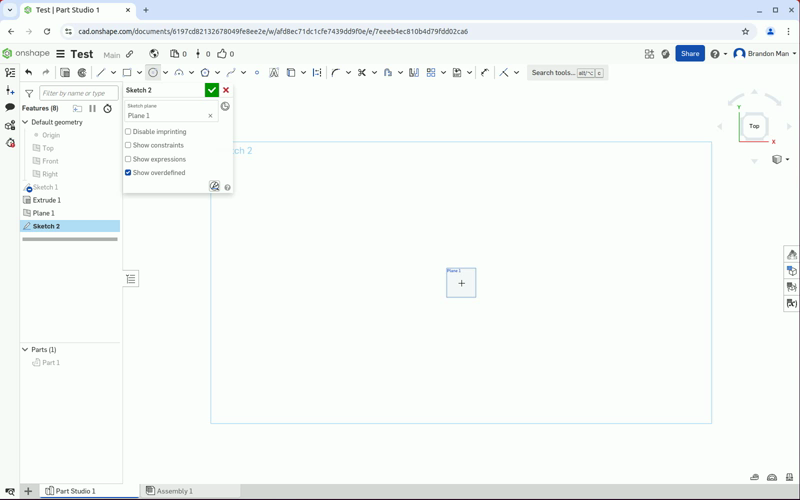
key_up(shift)
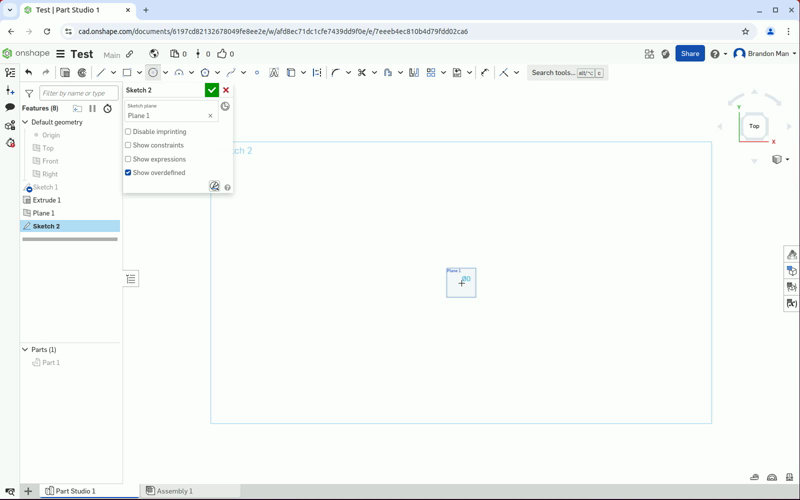
mouse_move(496, 282)
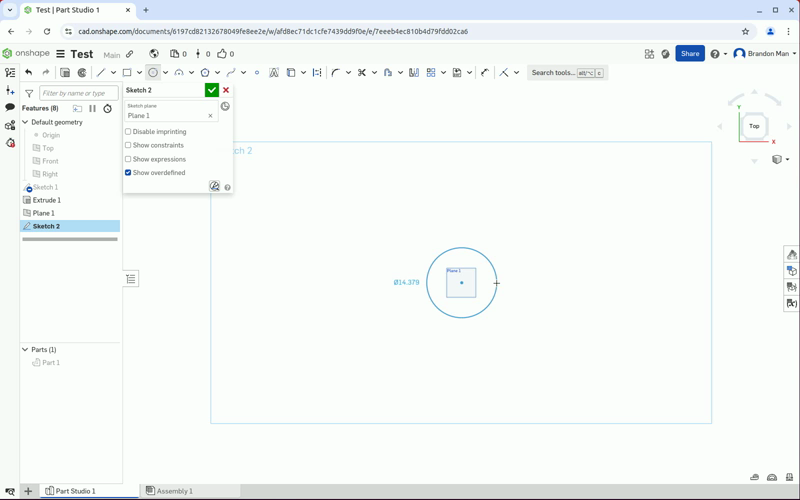
click(496, 282)
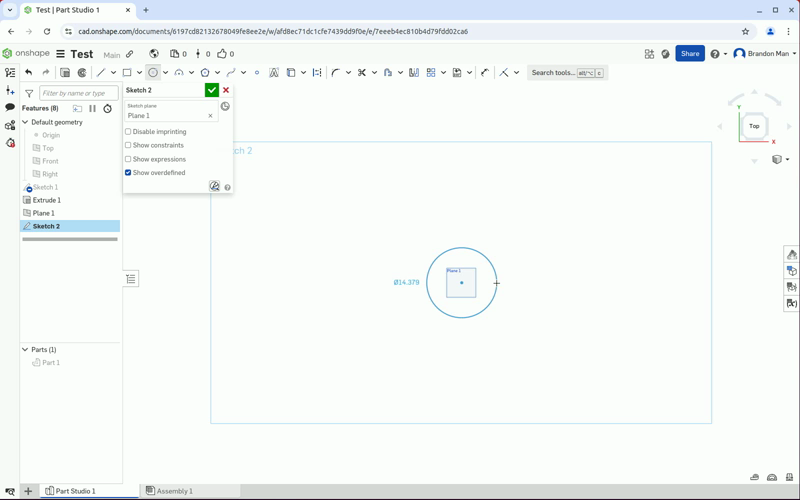
key(esc)
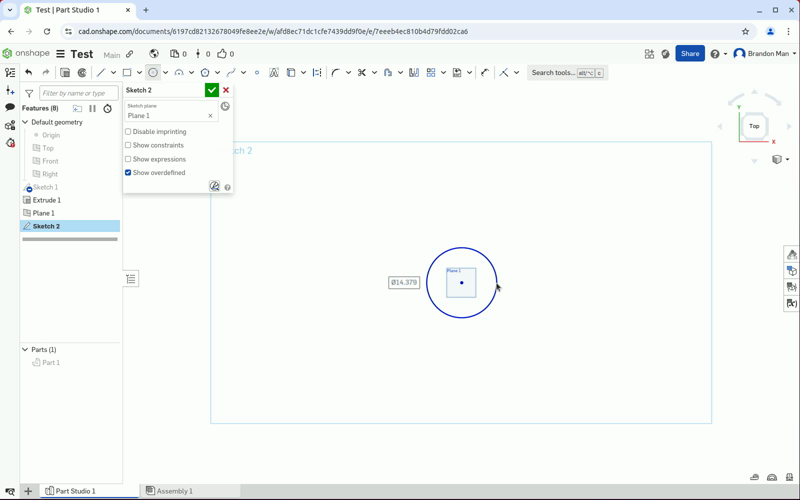
mouse_move(476, 299)
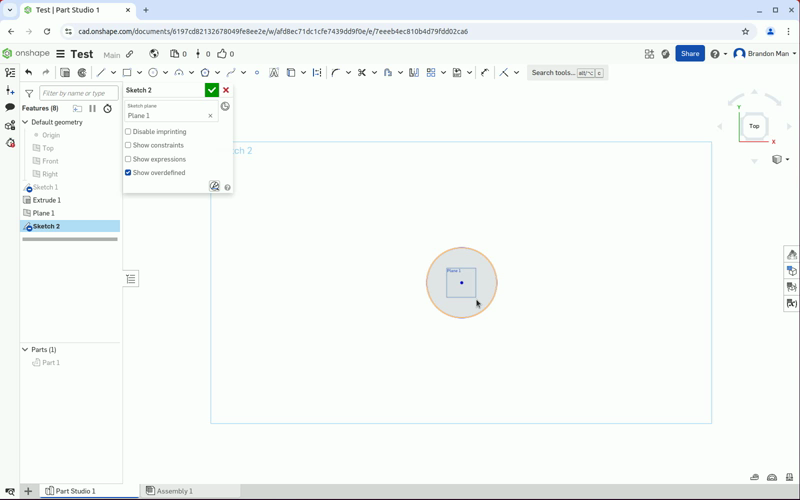
click(476, 299)
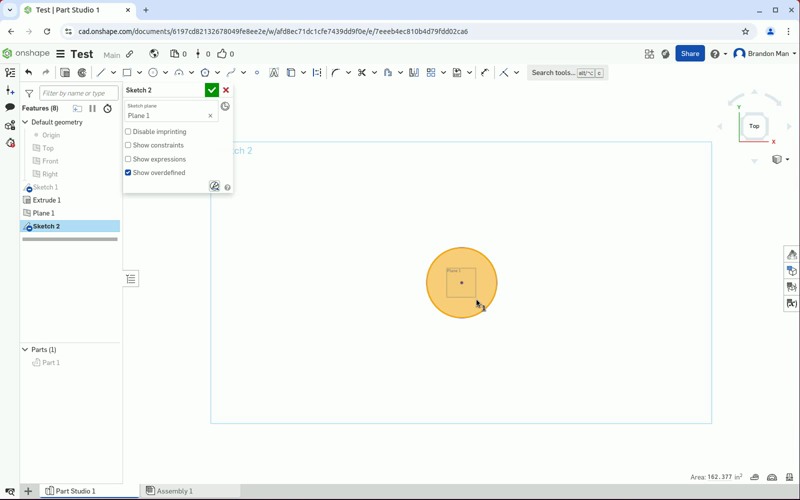
mouse_move(73, 352)
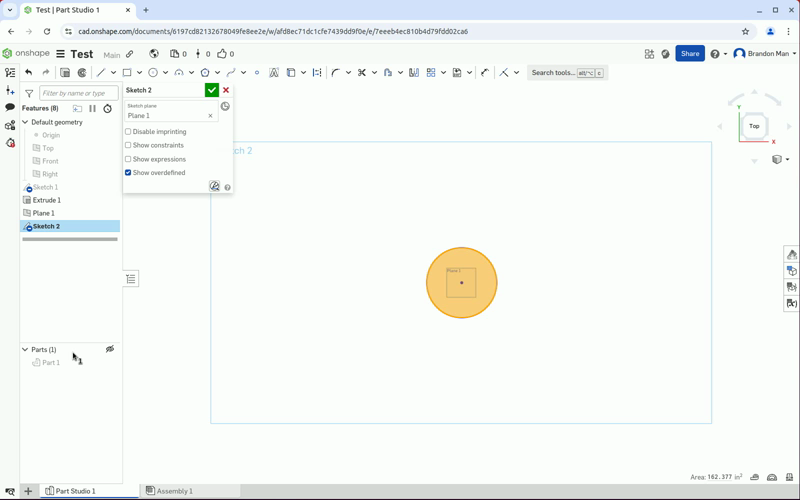
key(shift+y)
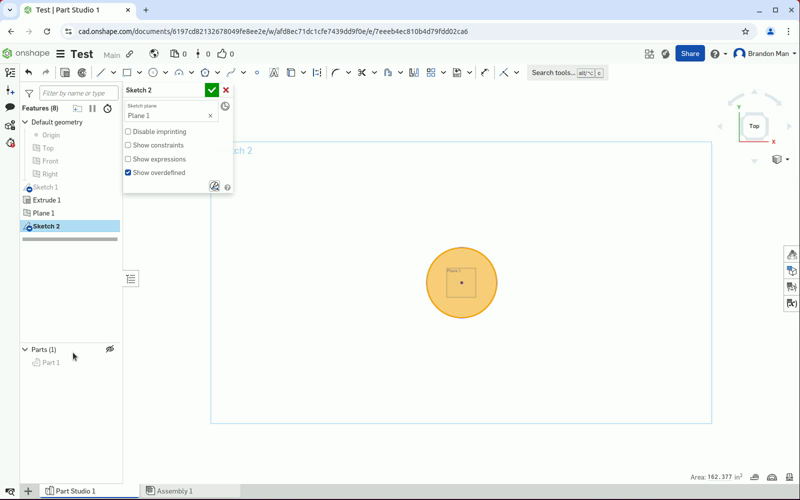
key(shift+e)
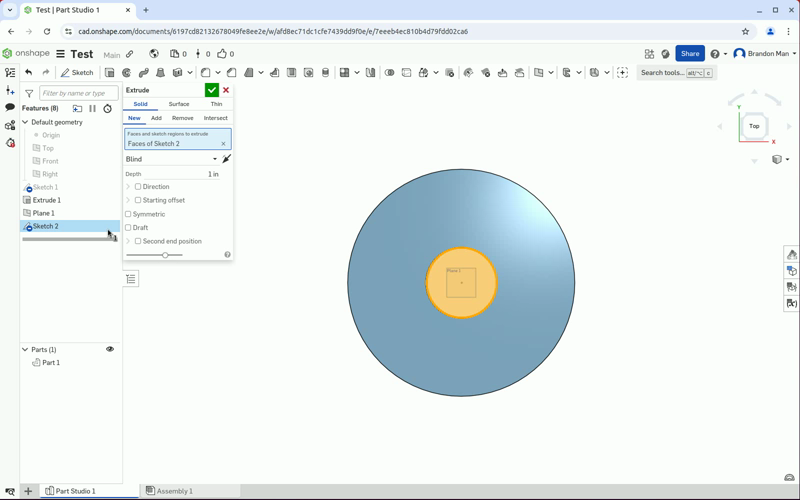
mouse_move(143, 106)
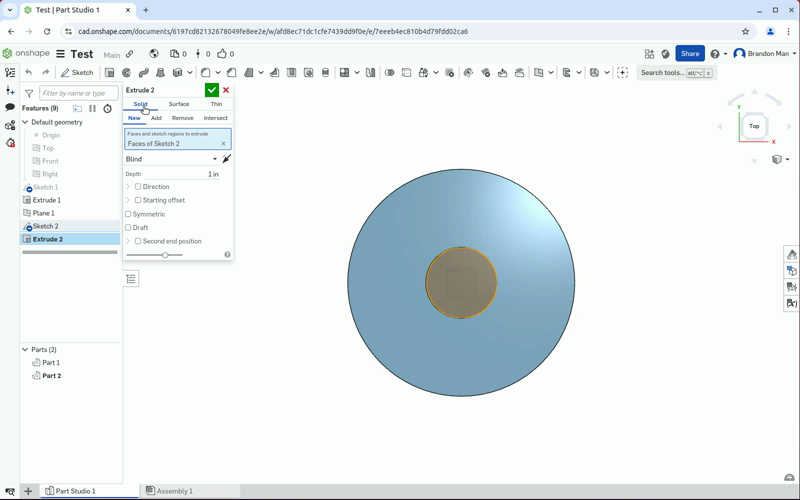
click(143, 106)
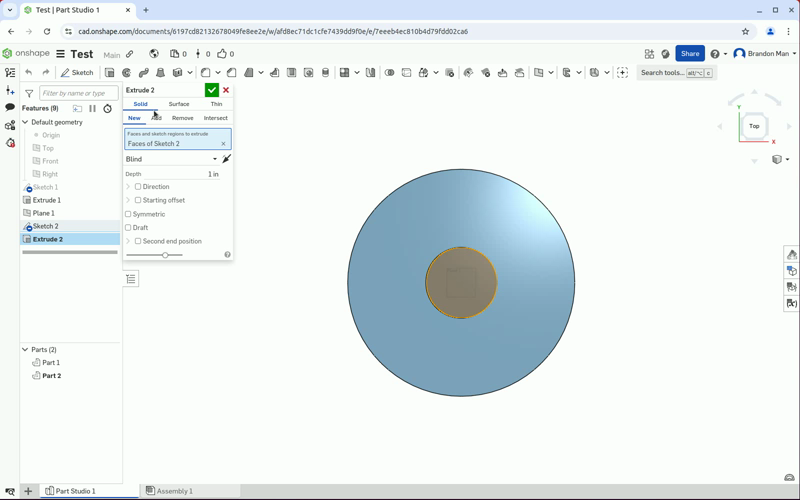
mouse_move(186, 120)
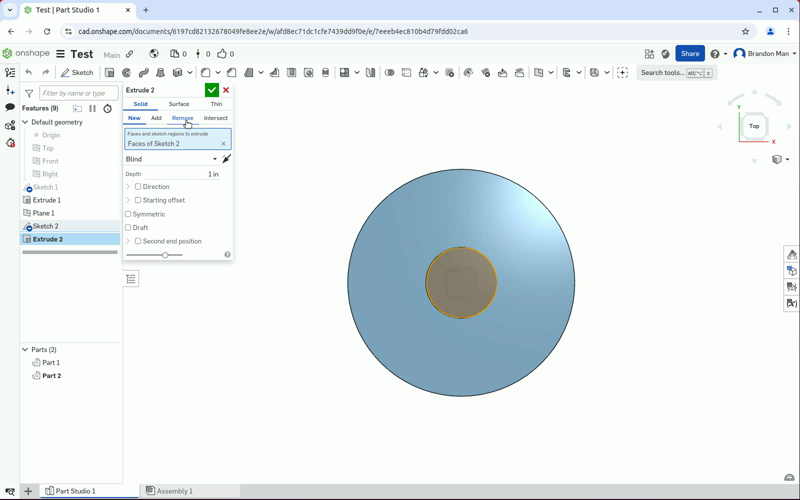
click(186, 120)
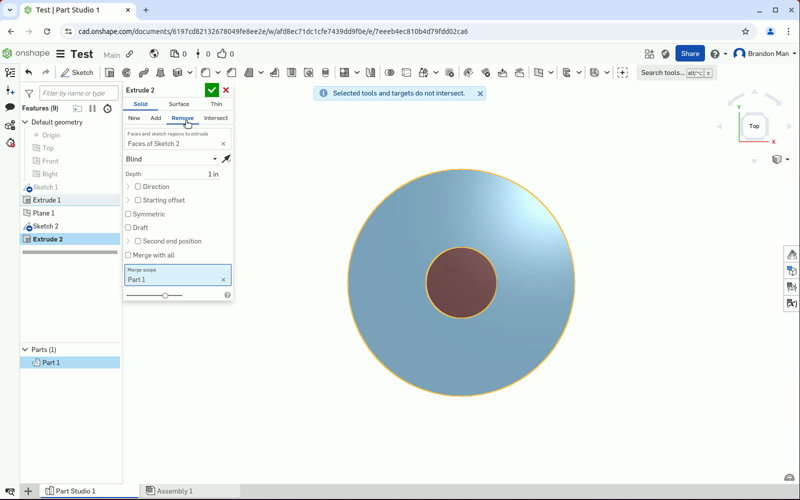
key(tab, 4)
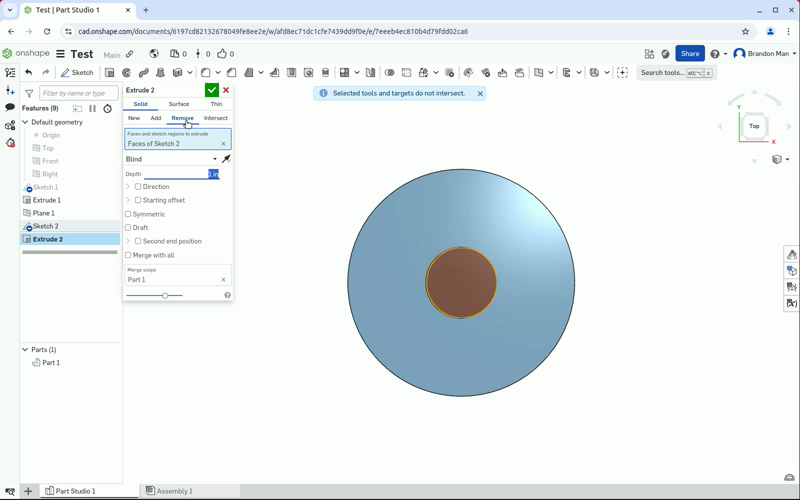
text(12.758)
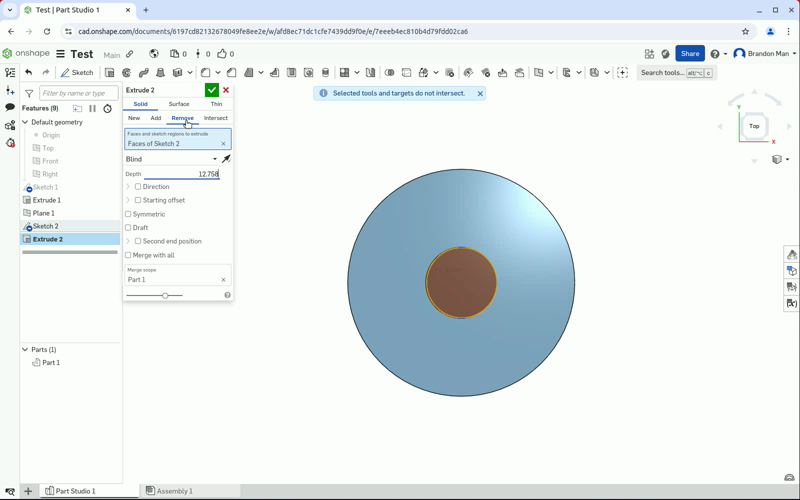
key(tab, 6)
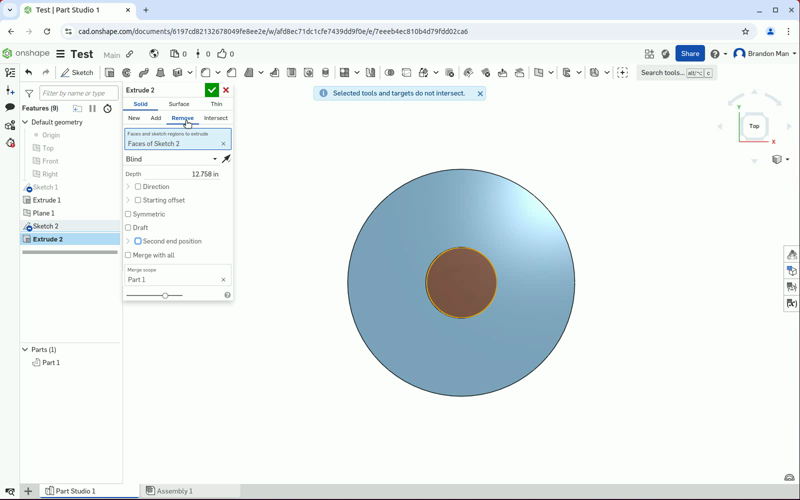
key(space)
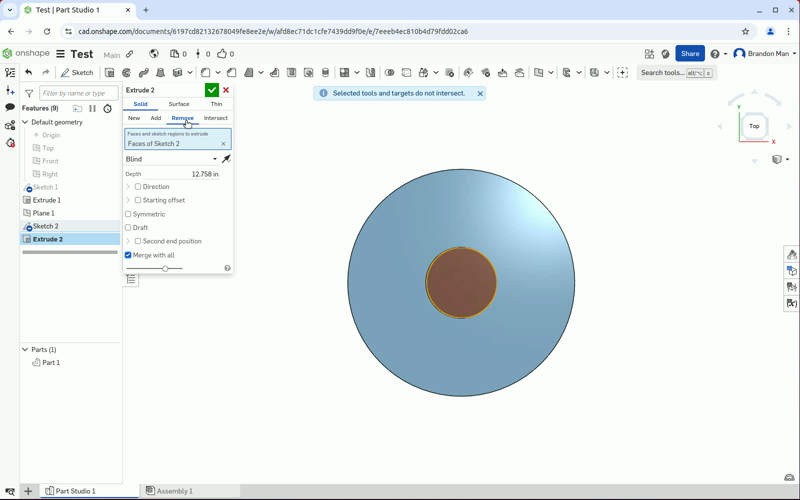
key(enter)
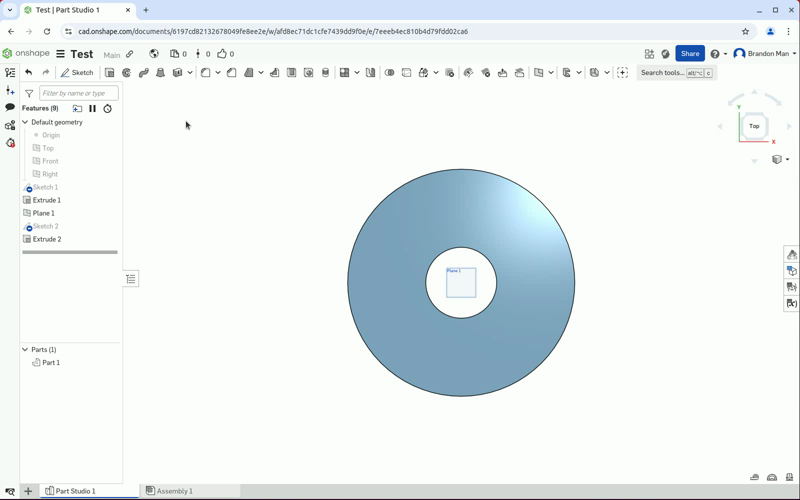
key(shift+h)
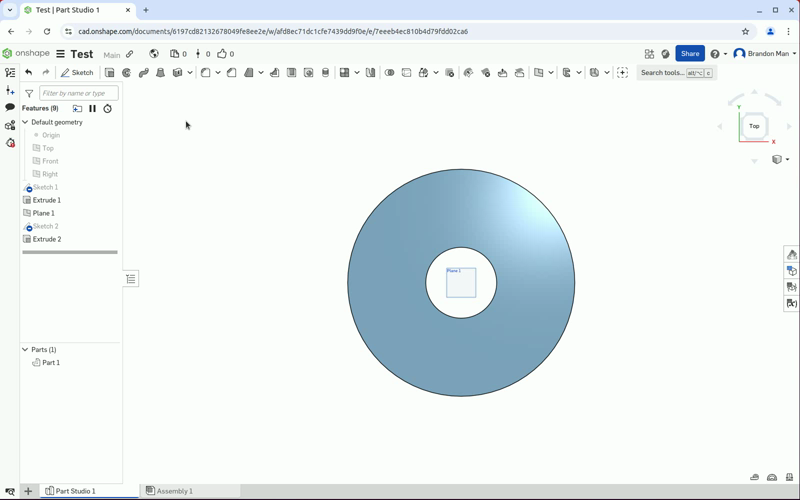
key(shift+h)
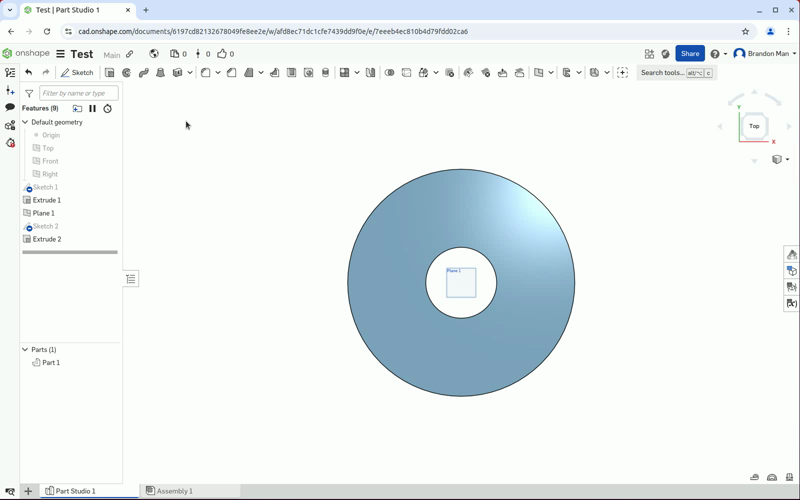
mouse_move(73, 189)
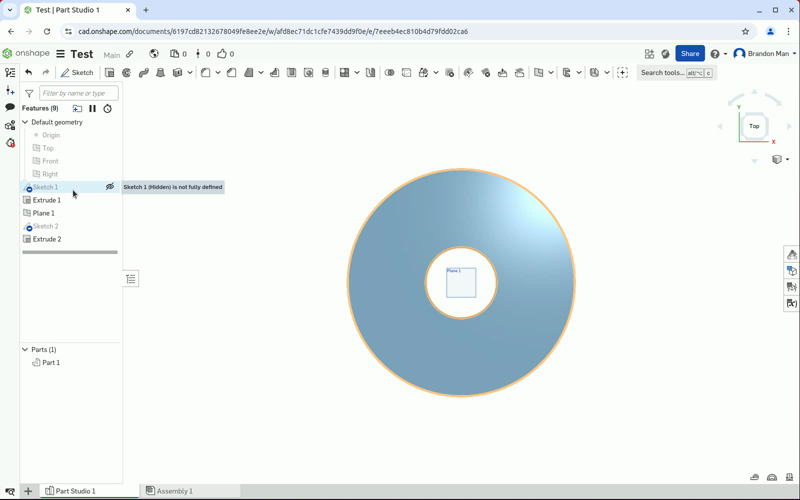
click(73, 189)
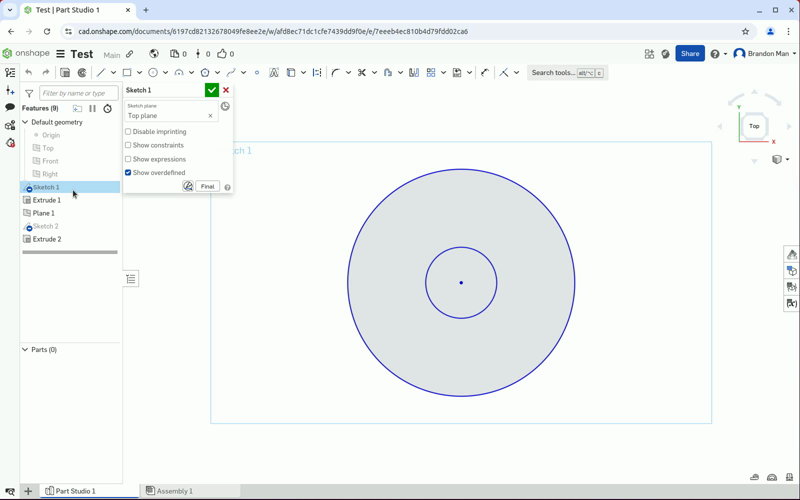
mouse_move(229, 92)
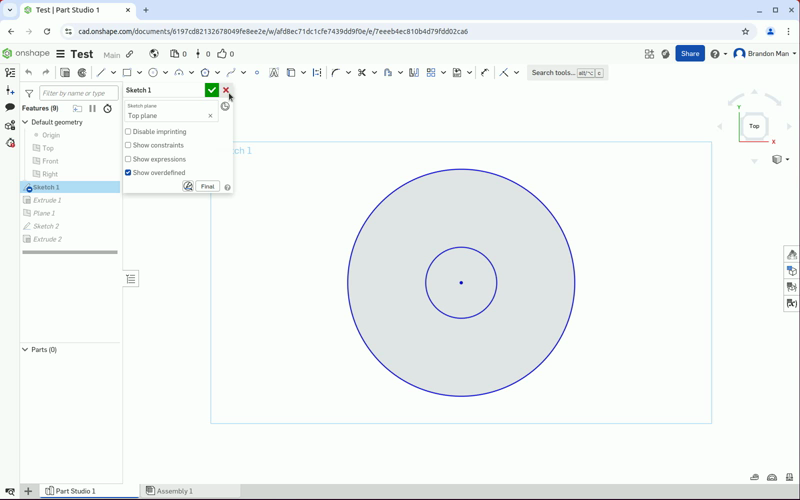
click(229, 92)
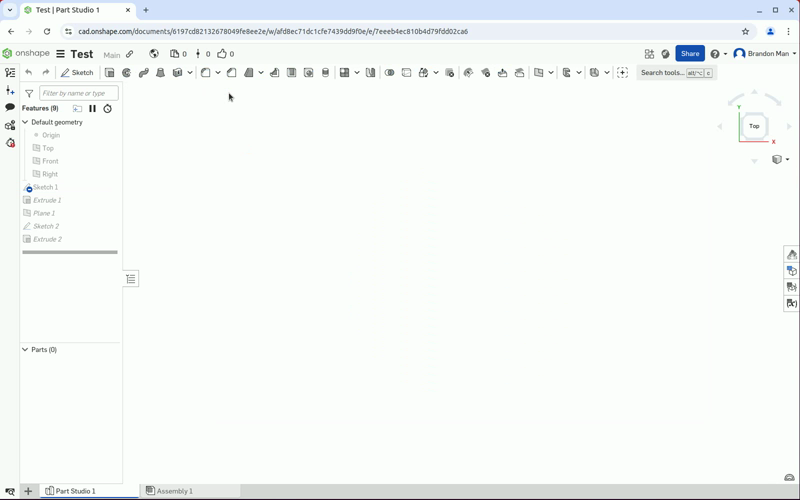
key(shift+s)
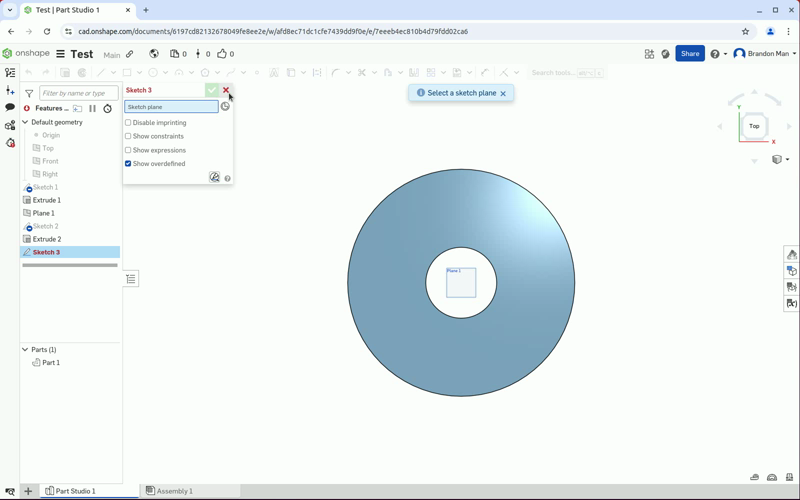
mouse_move(73, 215)
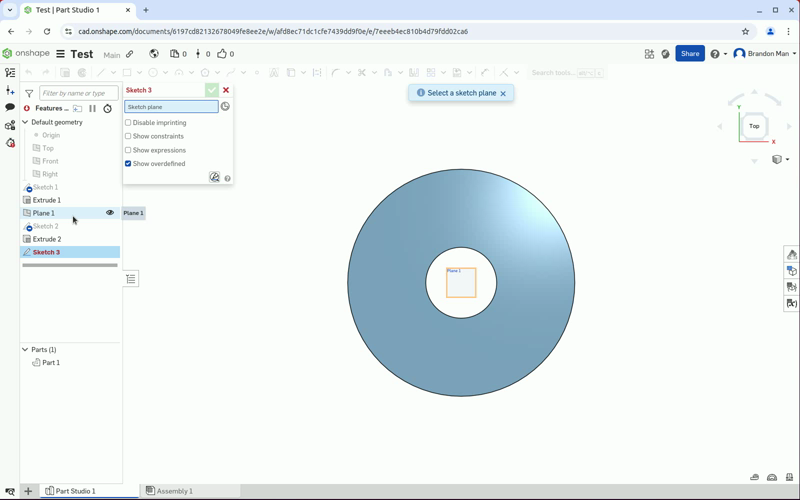
click(73, 215)
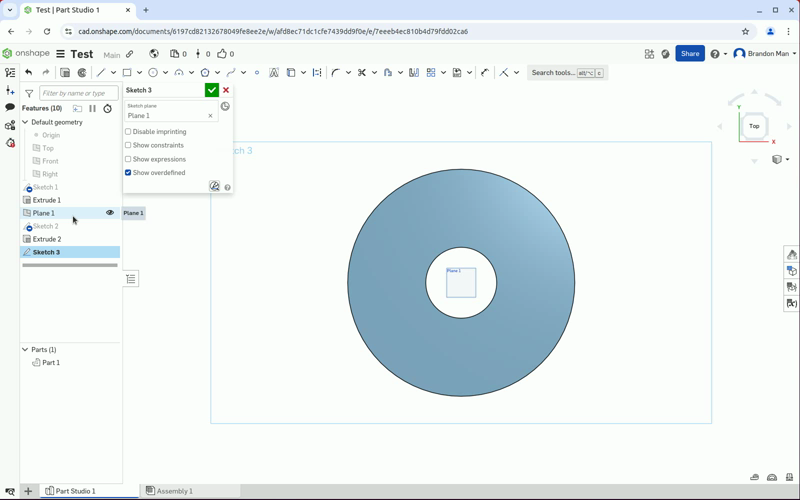
mouse_move(73, 352)
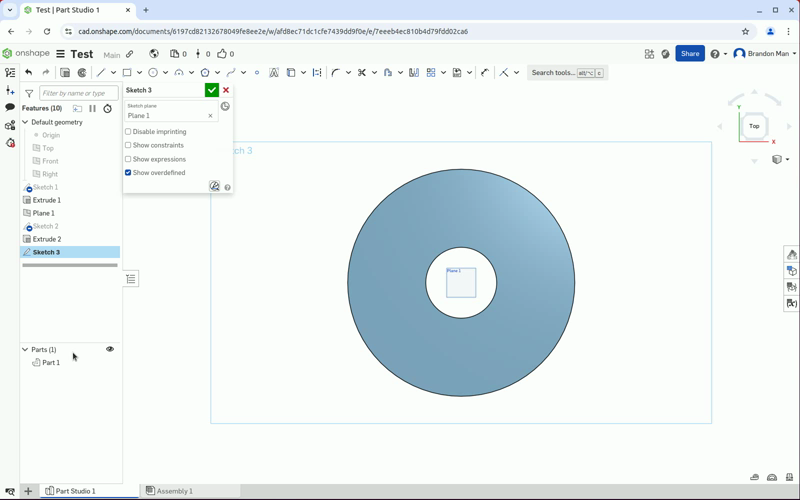
key(y)
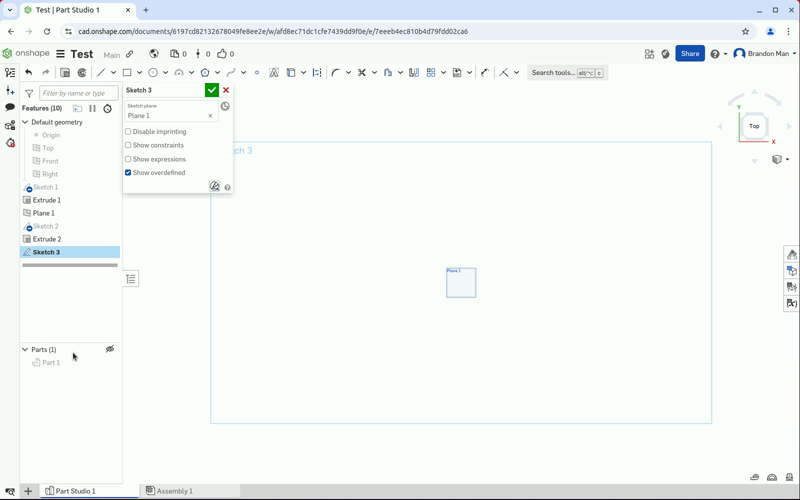
key(l)
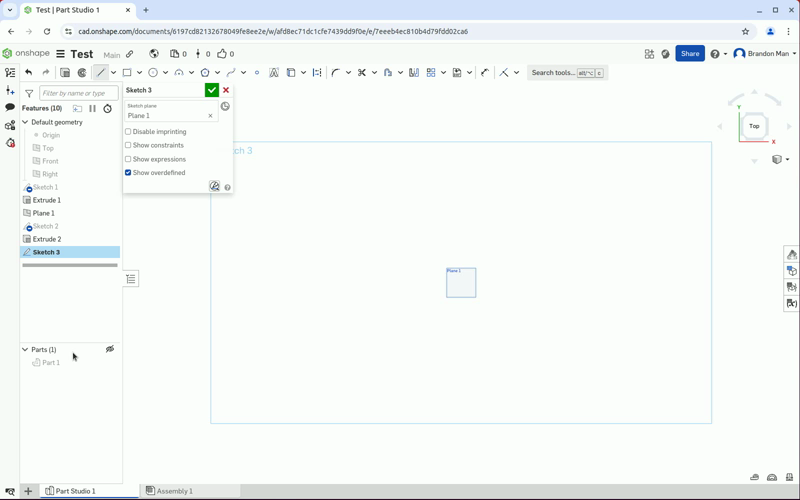
key_down(shift)
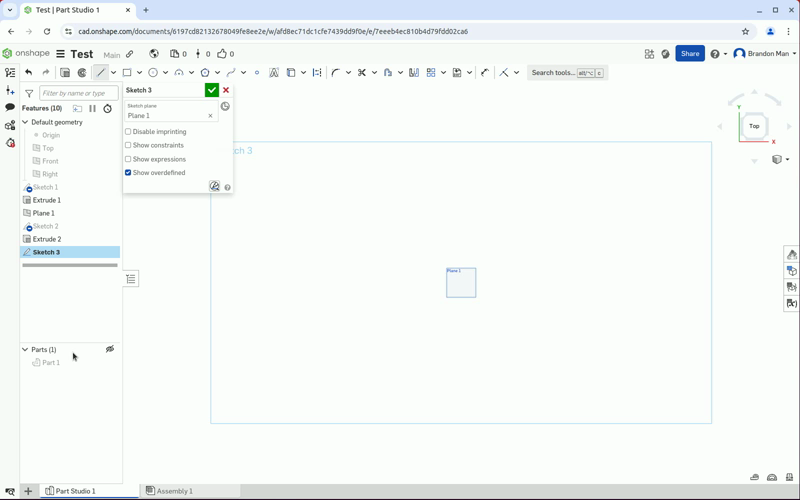
mouse_move(409, 313)
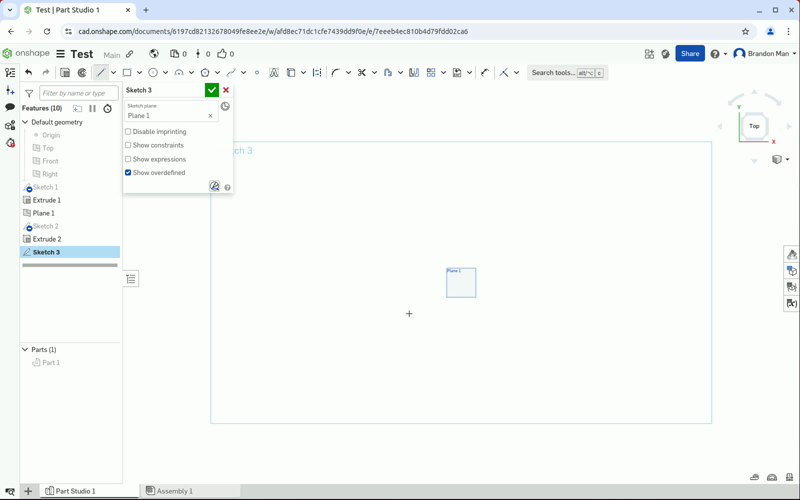
click(409, 313)
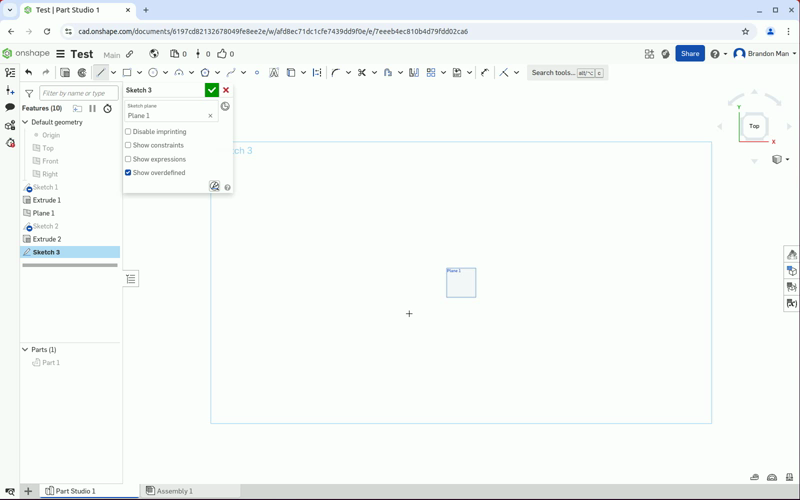
key_up(shift)
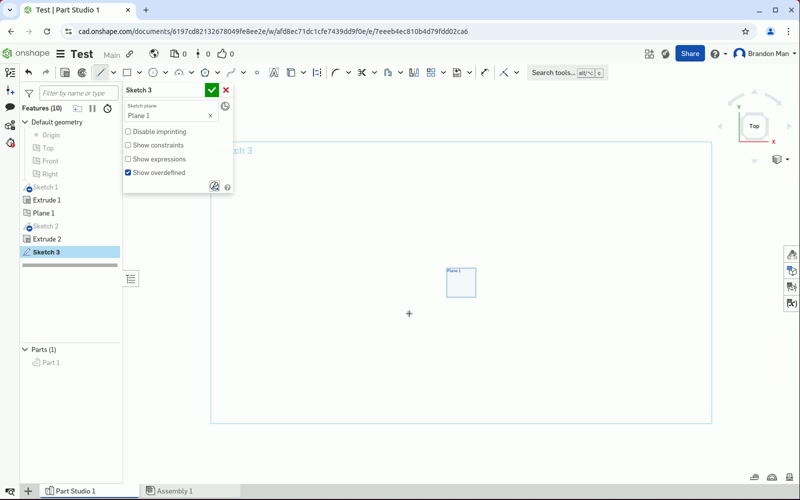
key_down(shift)
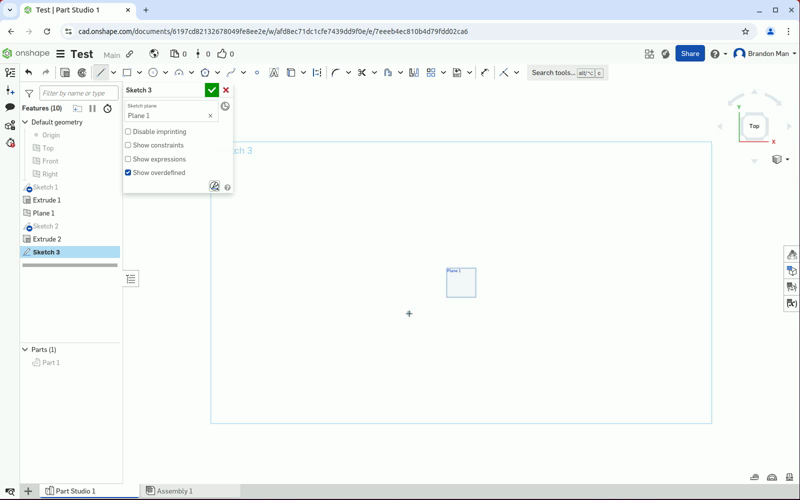
mouse_move(461, 342)
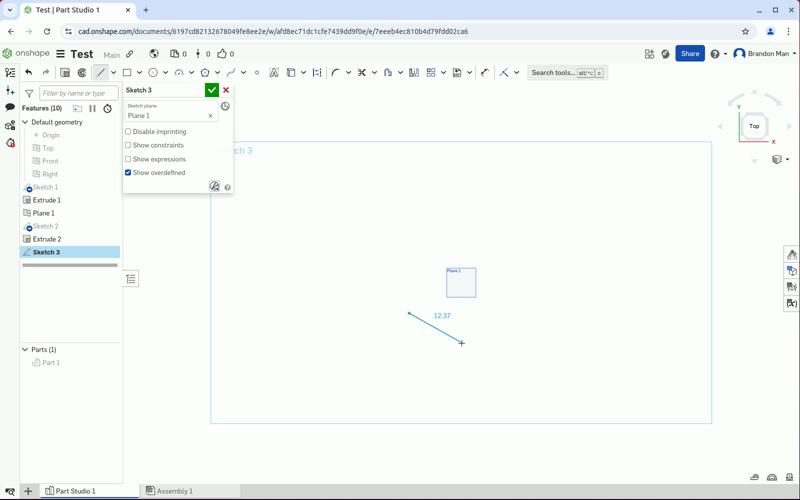
click(461, 342)
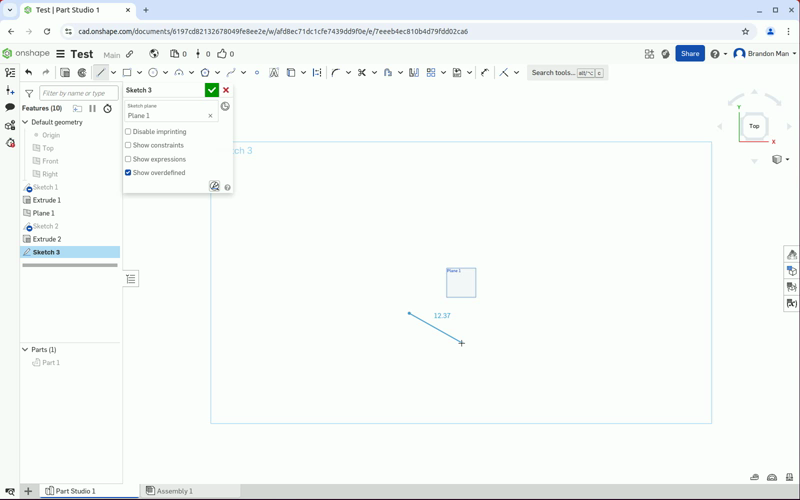
key_up(shift)
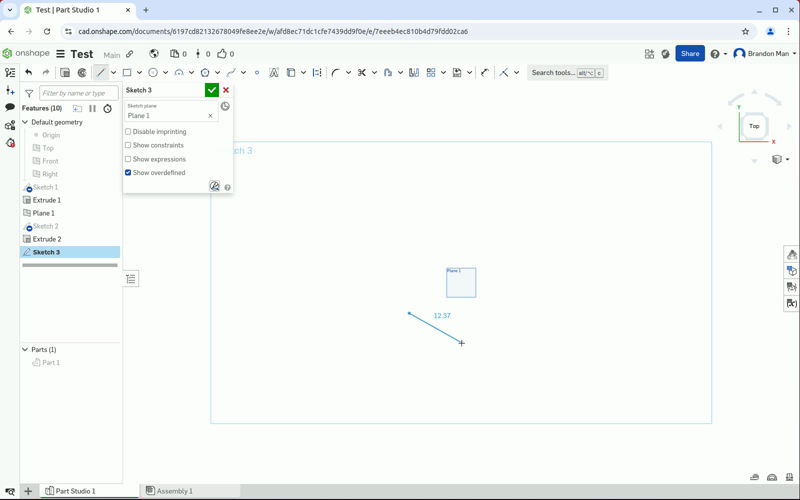
key_down(shift)
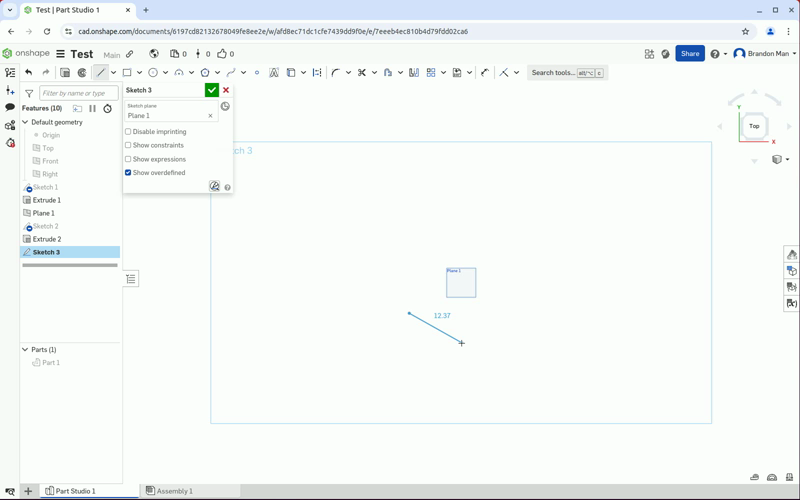
mouse_move(492, 342)
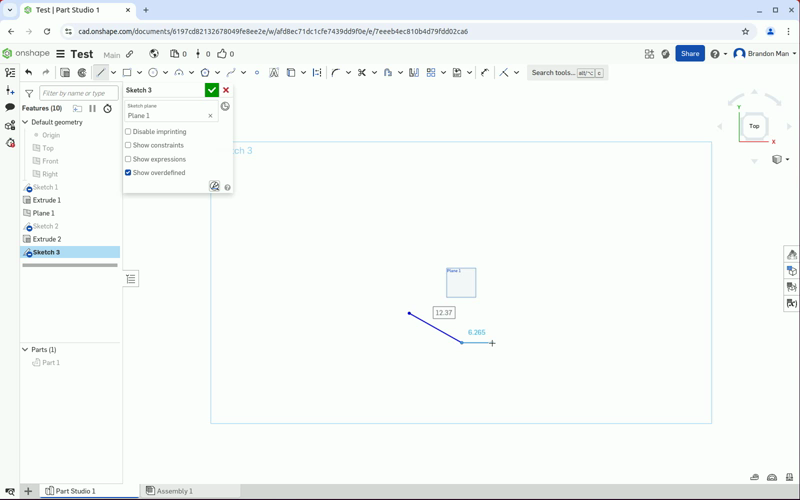
mouse_move(513, 313)
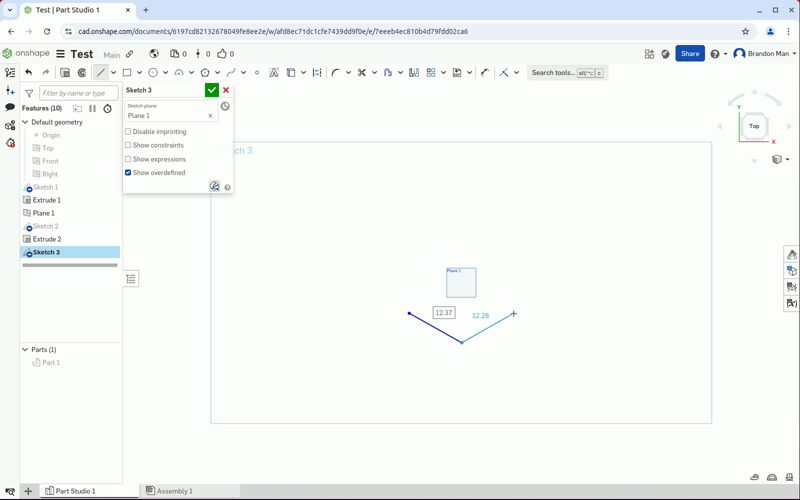
click(513, 313)
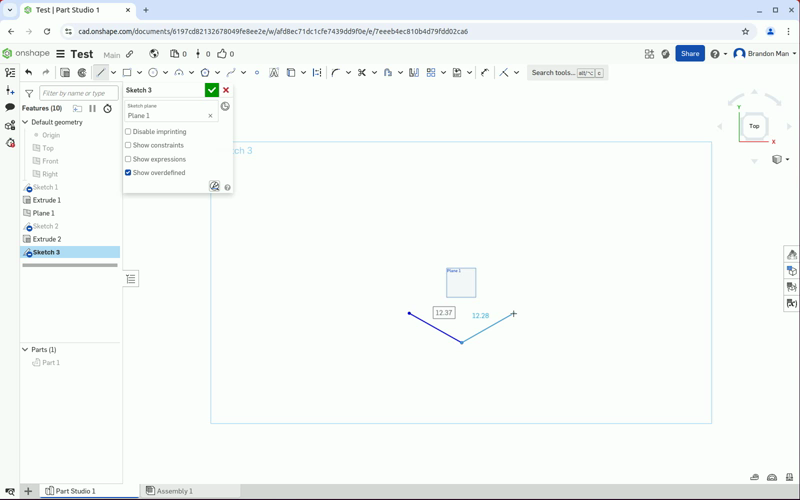
key_up(shift)
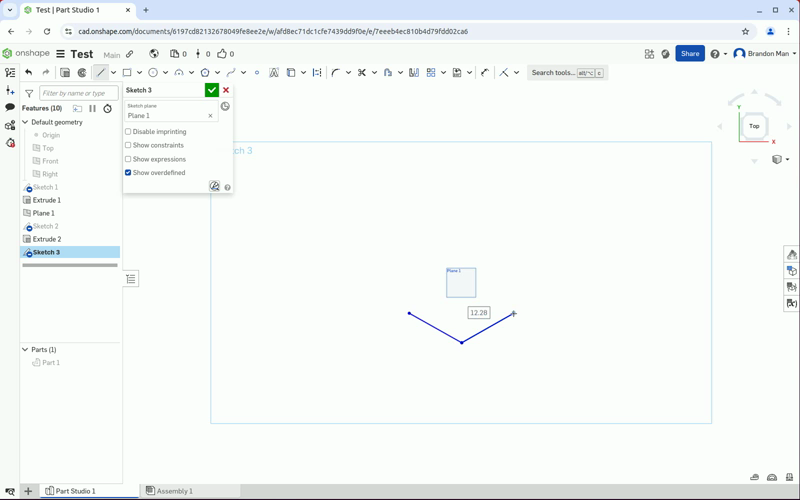
key_down(shift)
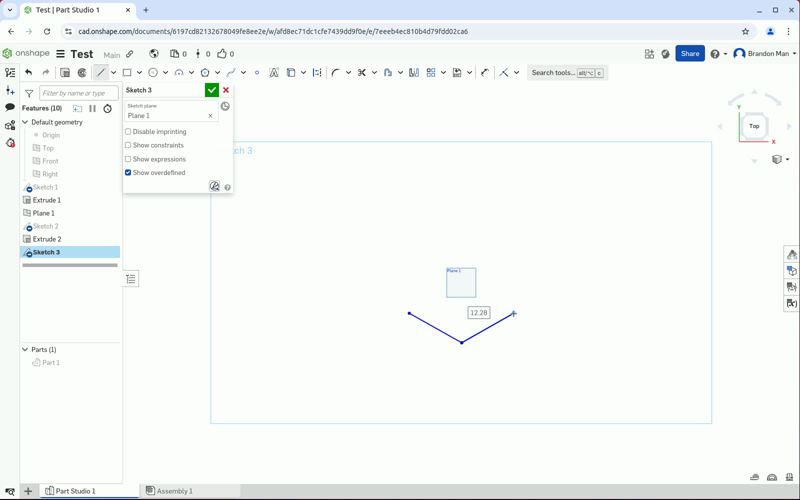
mouse_move(513, 252)
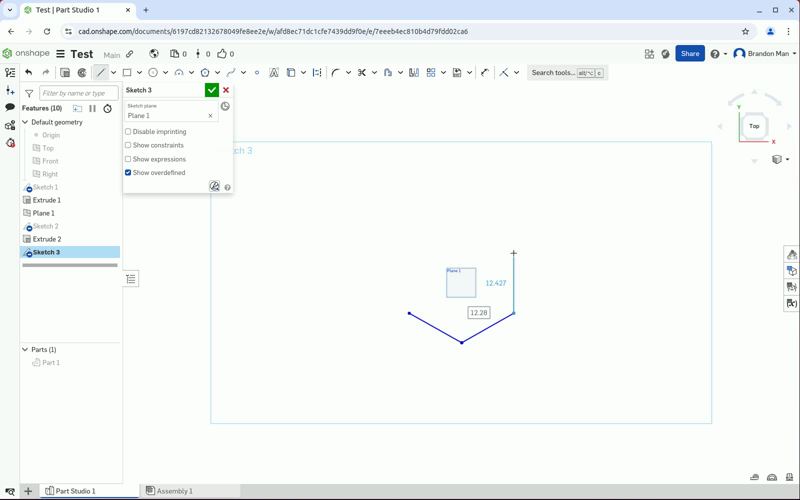
click(513, 252)
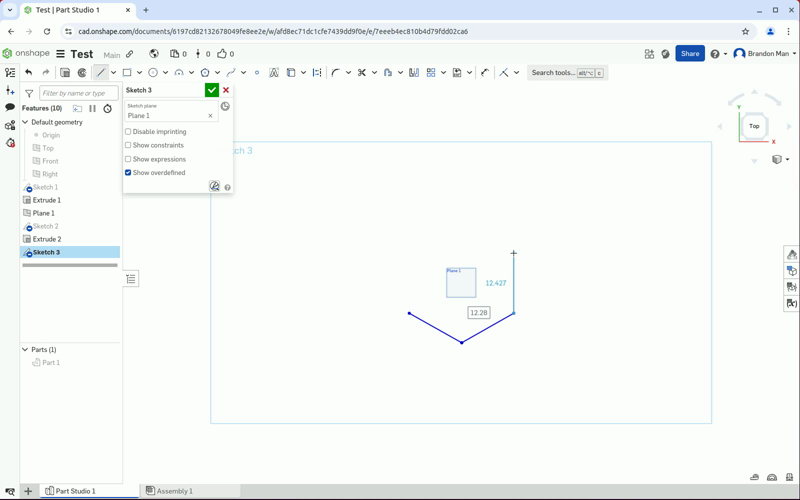
key_up(shift)
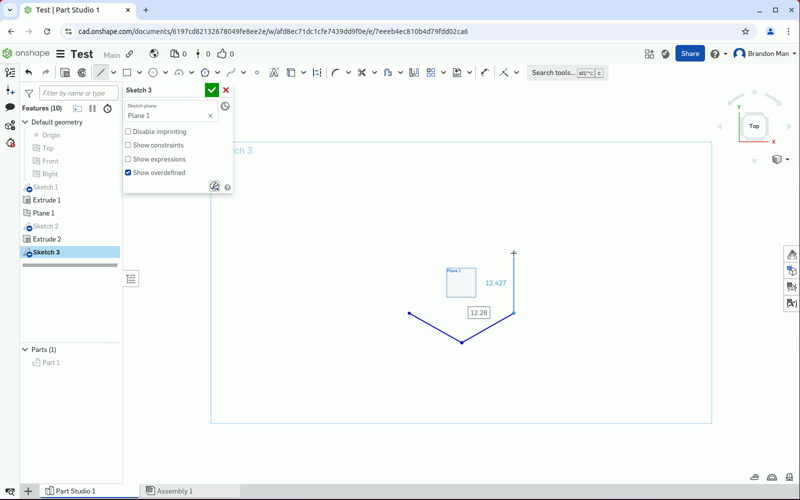
key_down(shift)
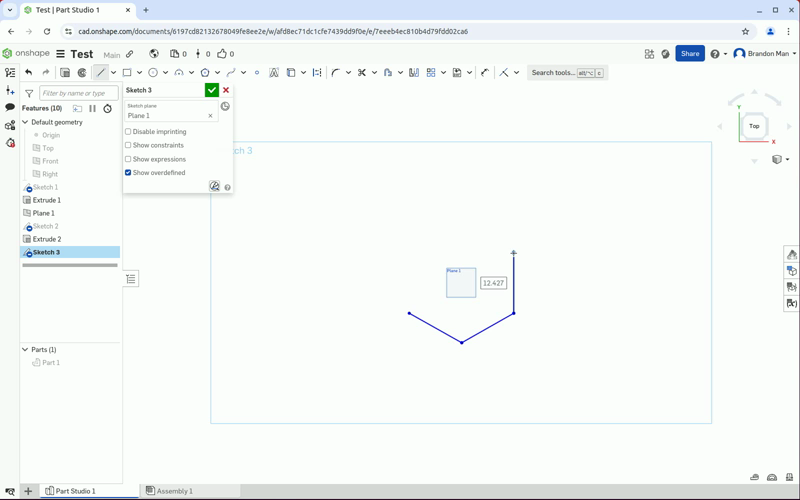
mouse_move(543, 252)
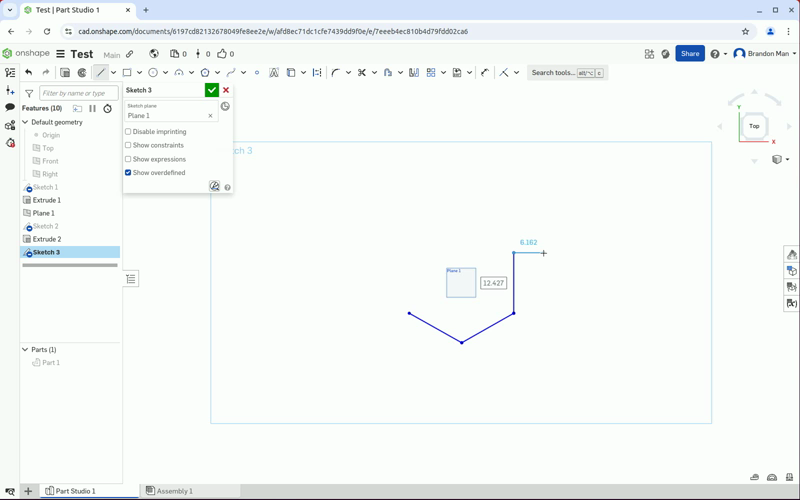
mouse_move(461, 223)
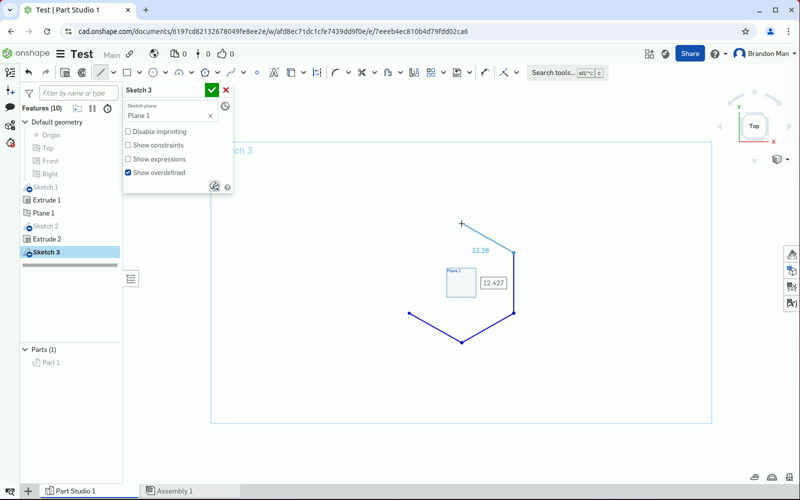
click(461, 223)
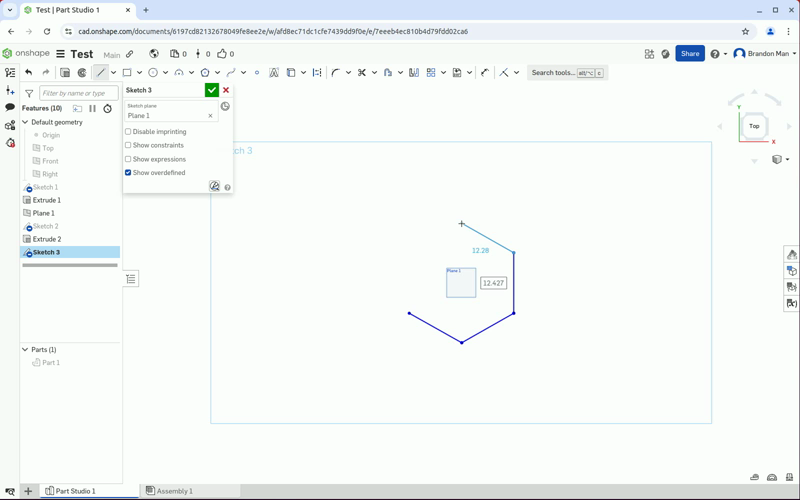
key_up(shift)
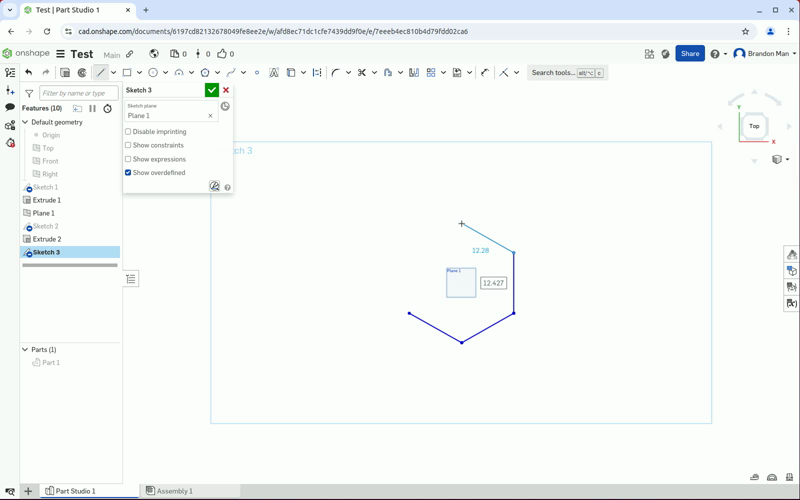
key_down(shift)
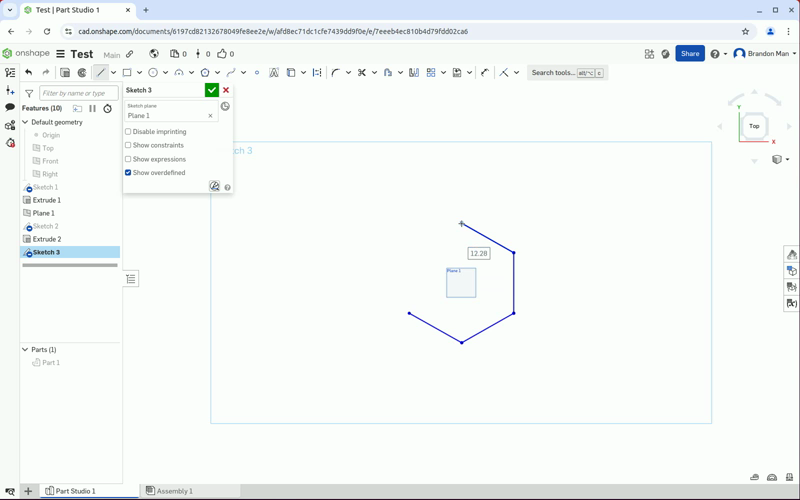
mouse_move(409, 252)
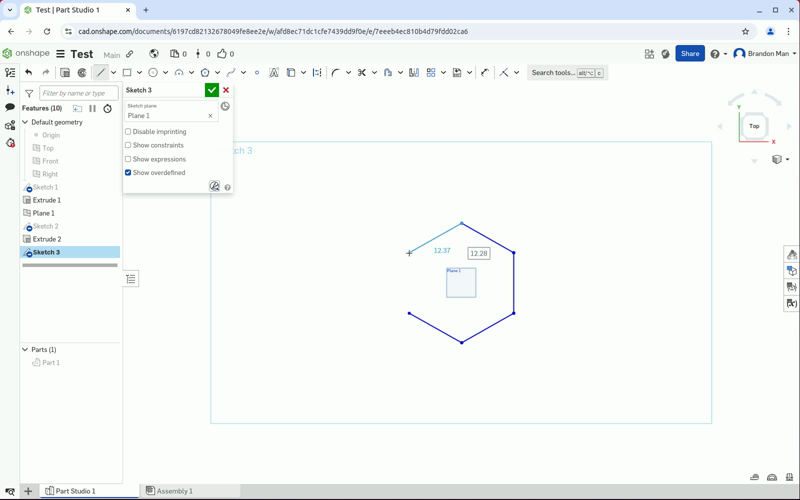
click(409, 252)
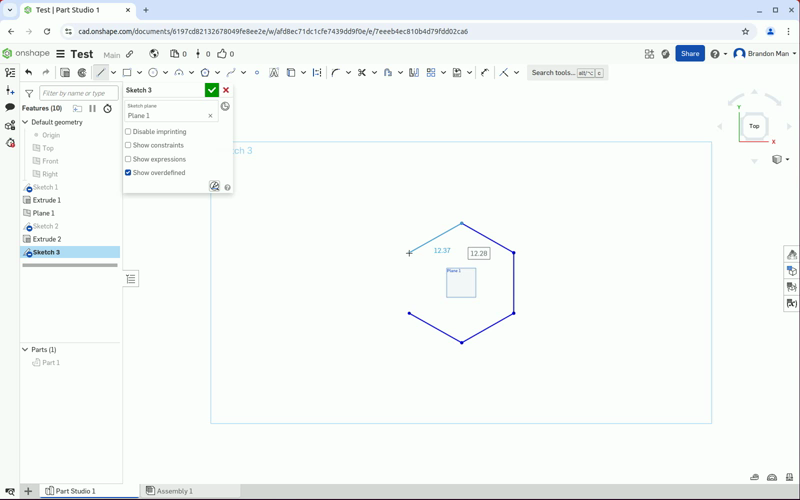
key_up(shift)
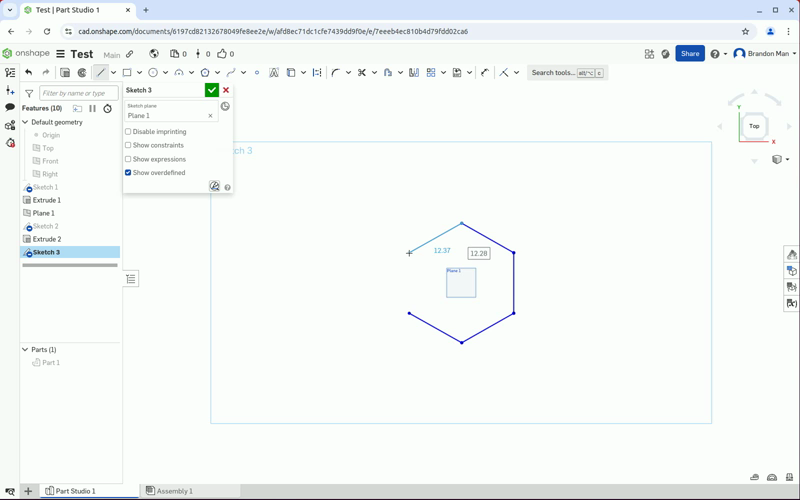
key_down(shift)
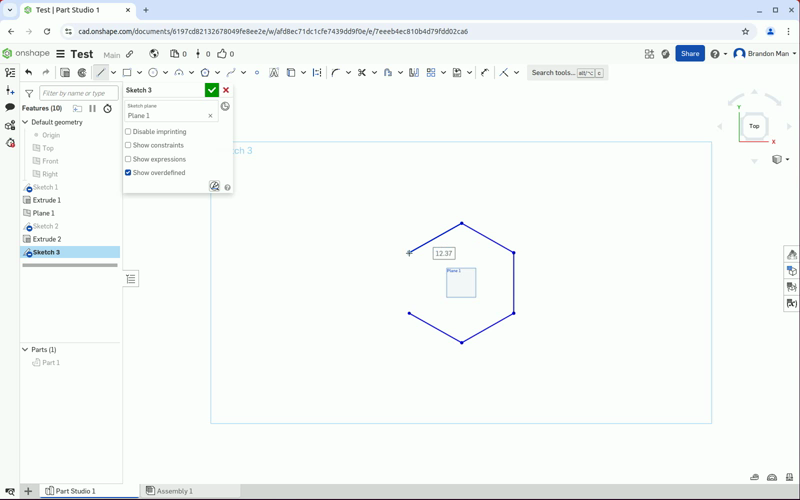
mouse_move(409, 313)
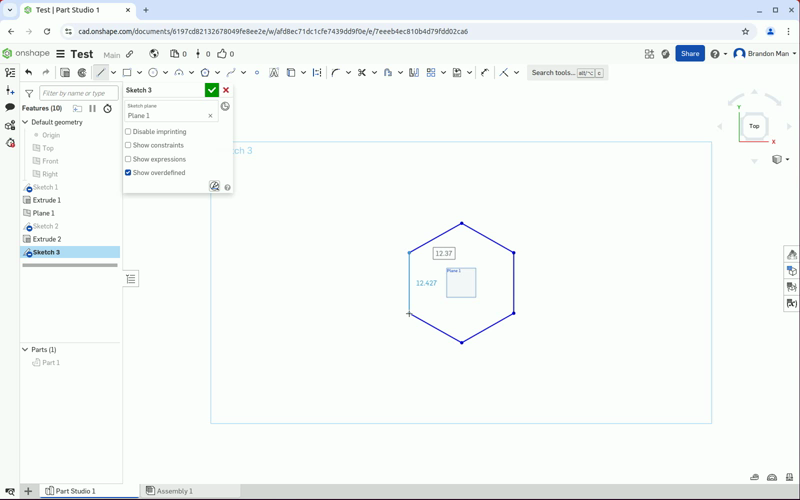
key_up(shift)
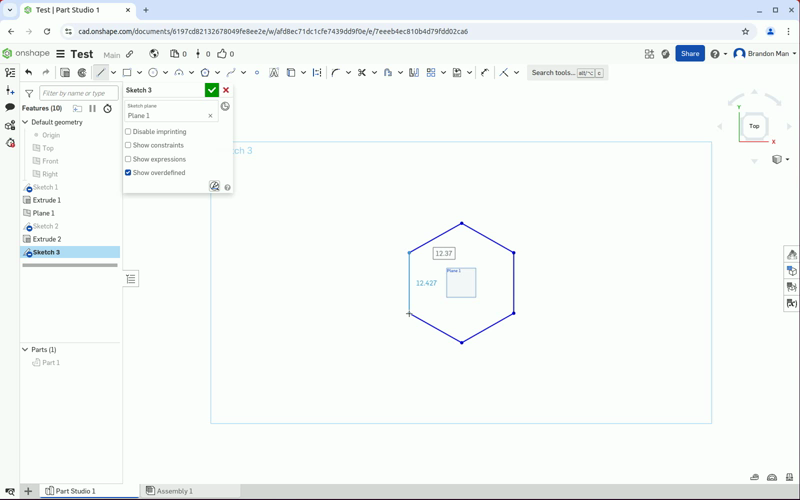
click(409, 313)
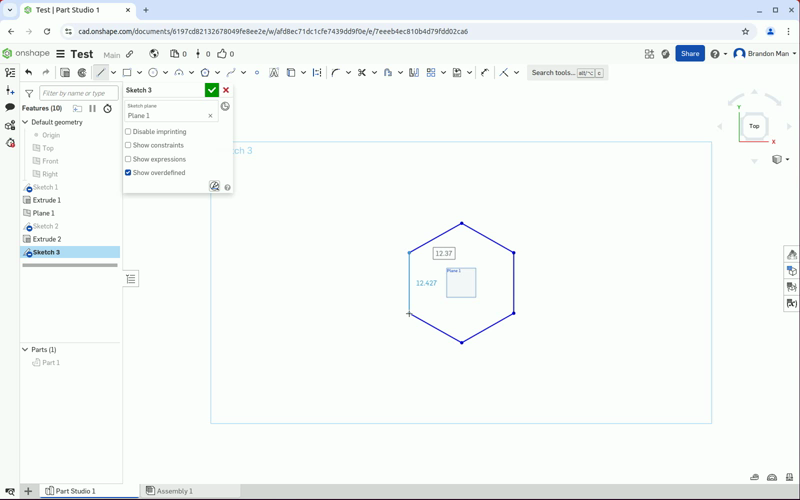
key(esc)
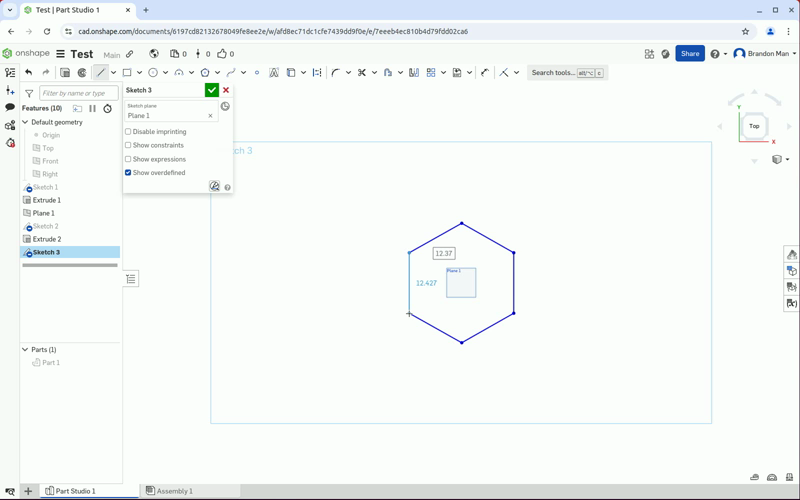
key(c)
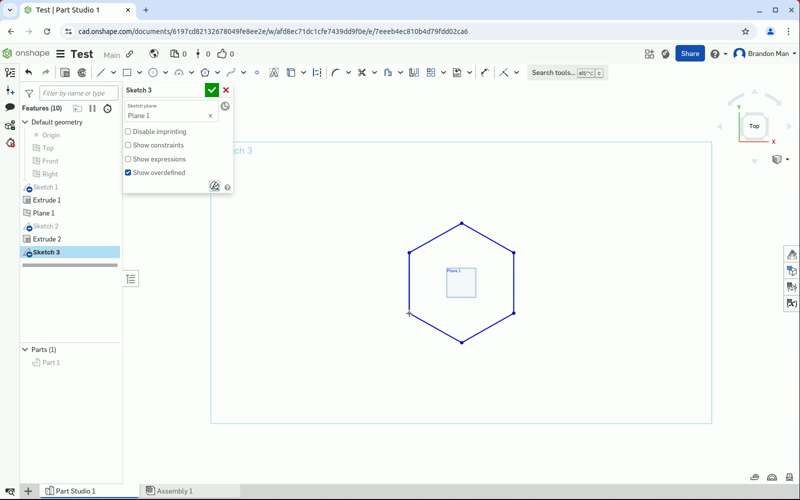
key_down(shift)
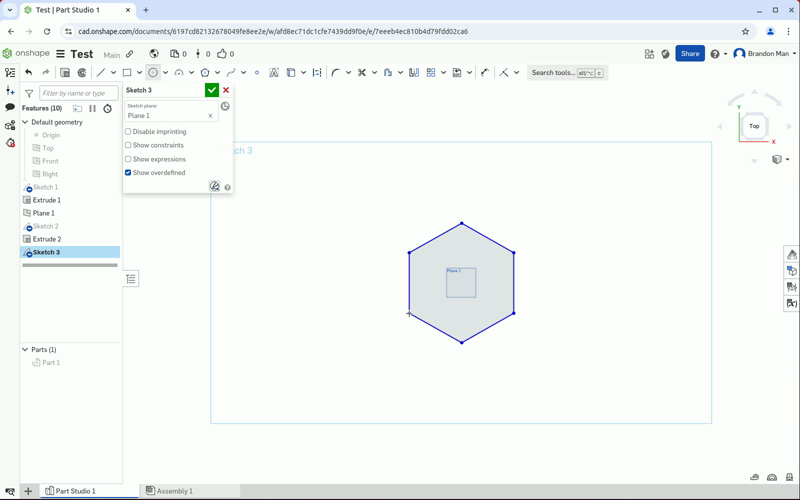
mouse_move(461, 283)
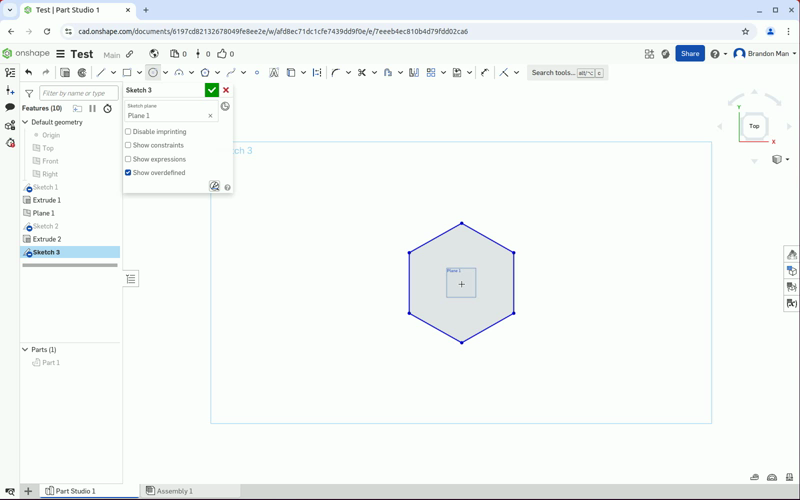
click(461, 283)
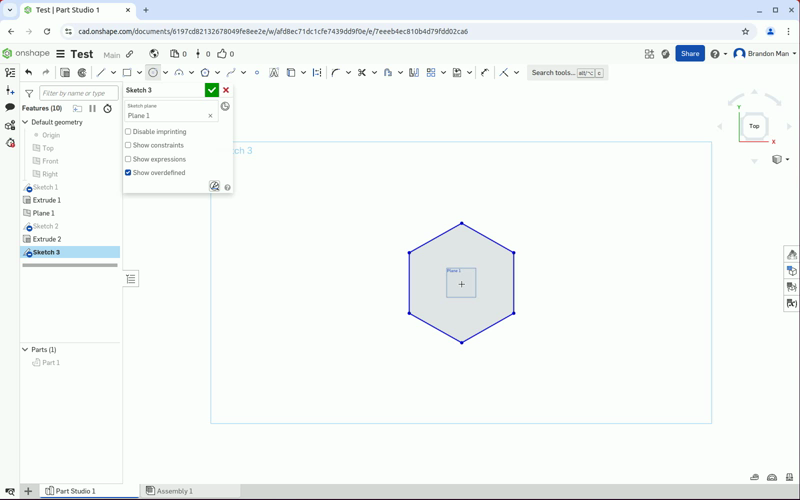
key_up(shift)
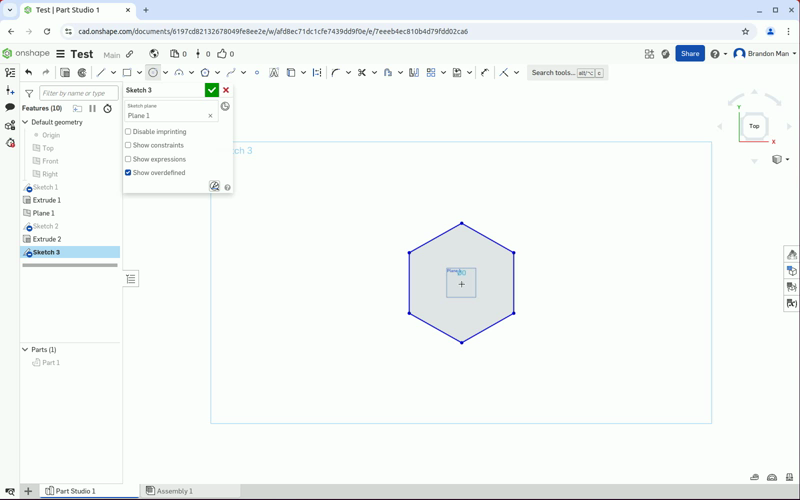
mouse_move(496, 283)
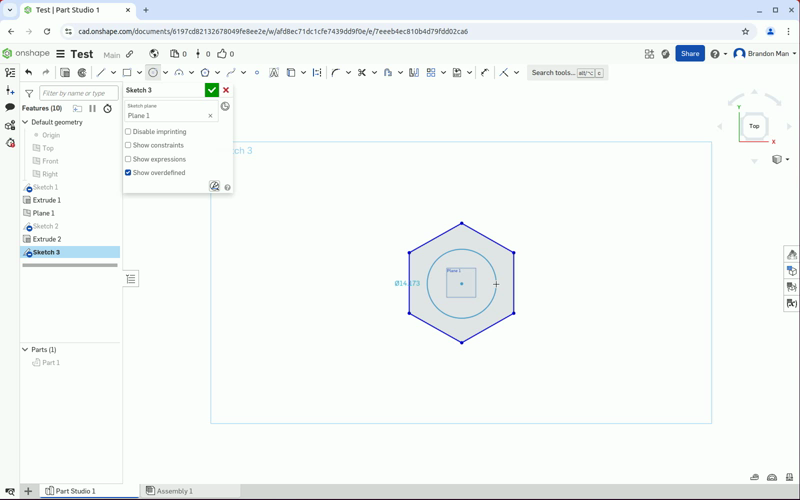
click(496, 283)
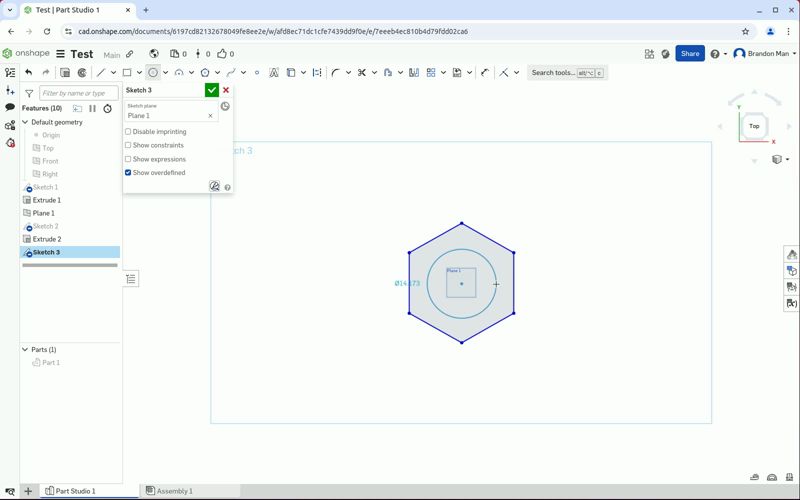
key(esc)
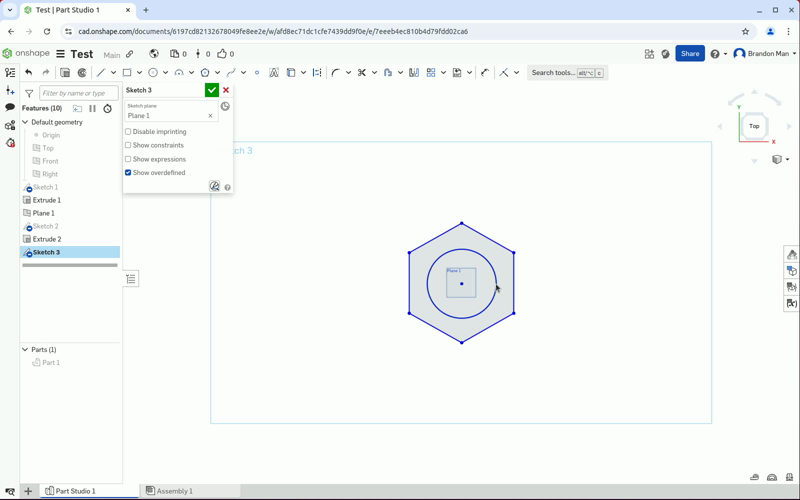
mouse_move(488, 246)
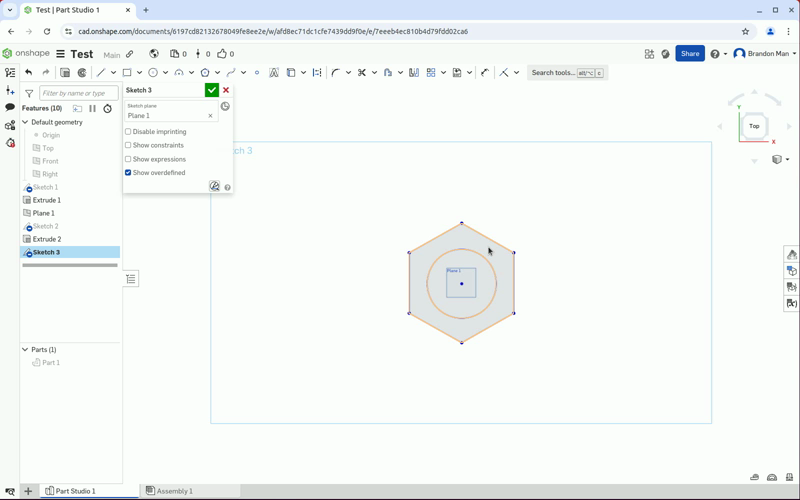
click(488, 246)
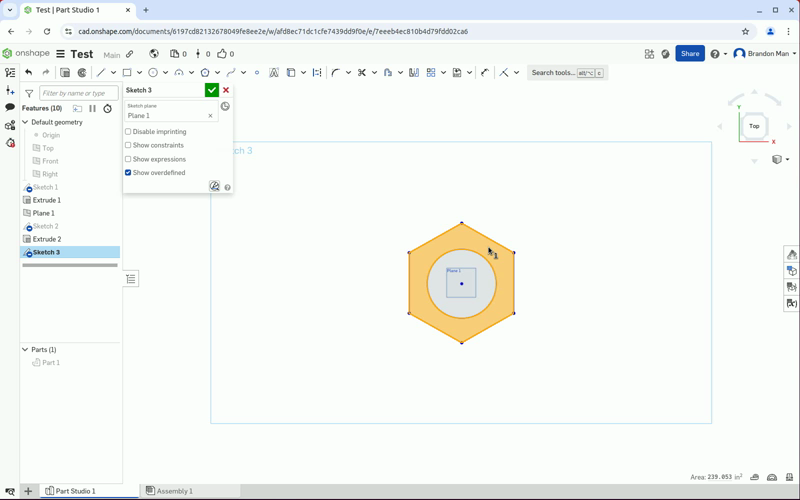
mouse_move(73, 352)
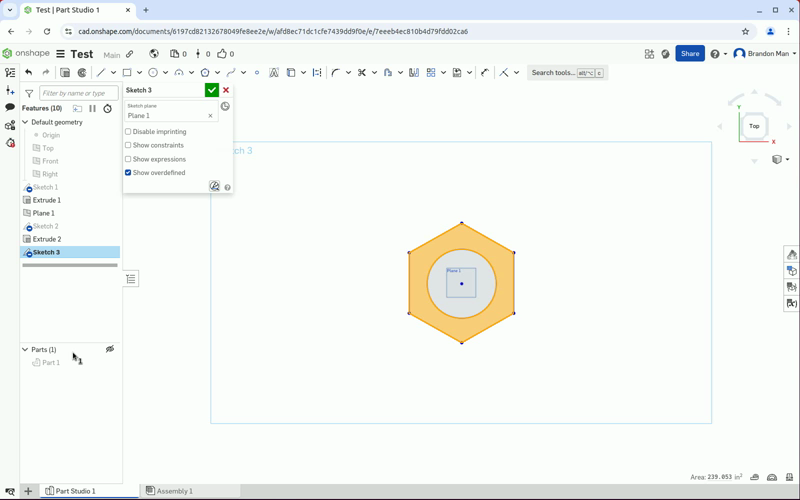
key(shift+y)
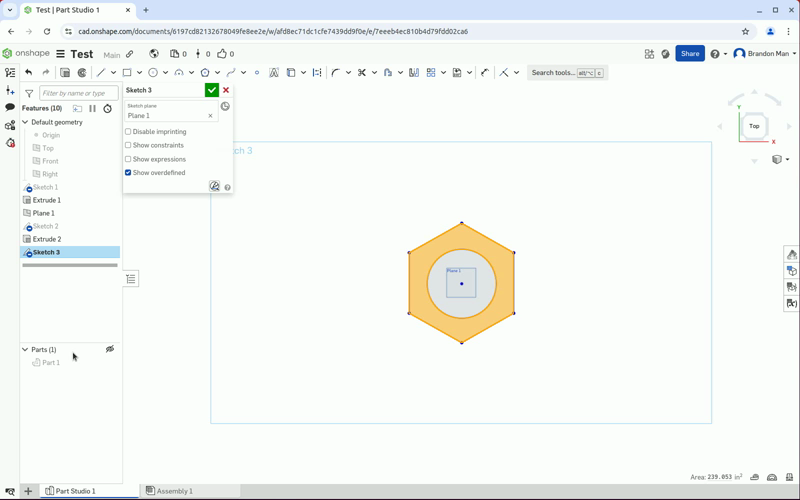
key(shift+e)
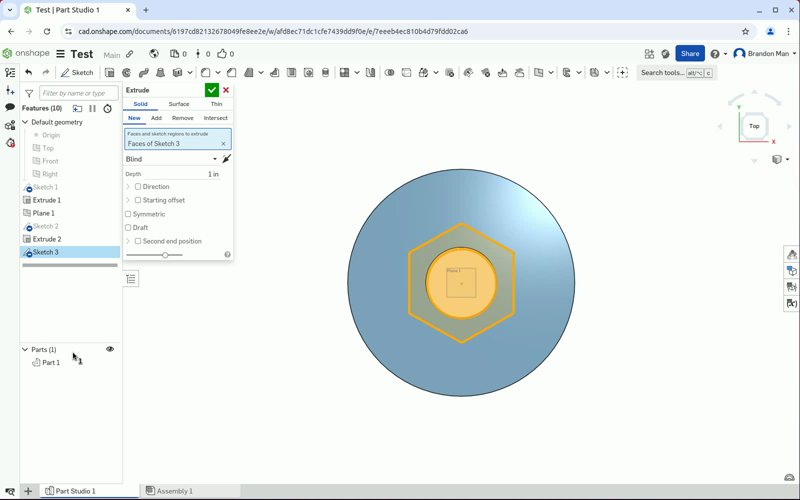
mouse_move(143, 106)
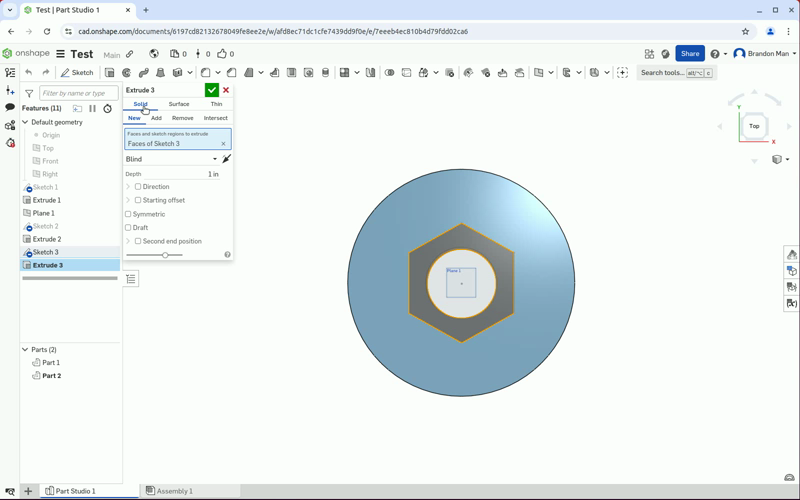
click(143, 106)
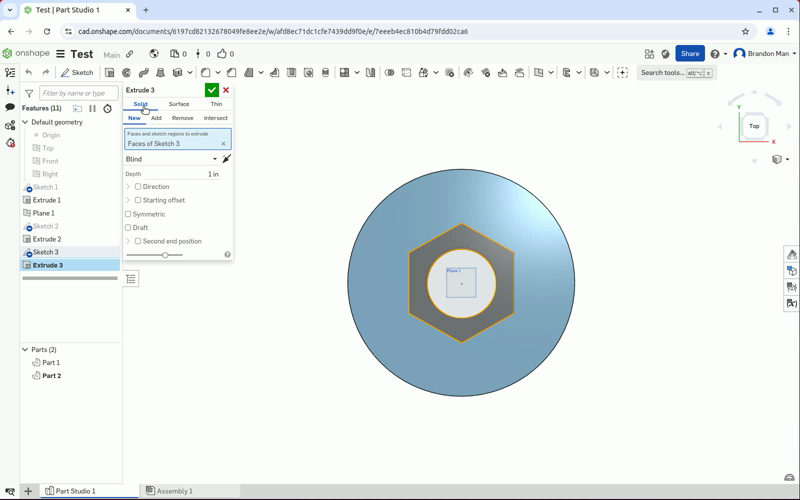
mouse_move(186, 120)
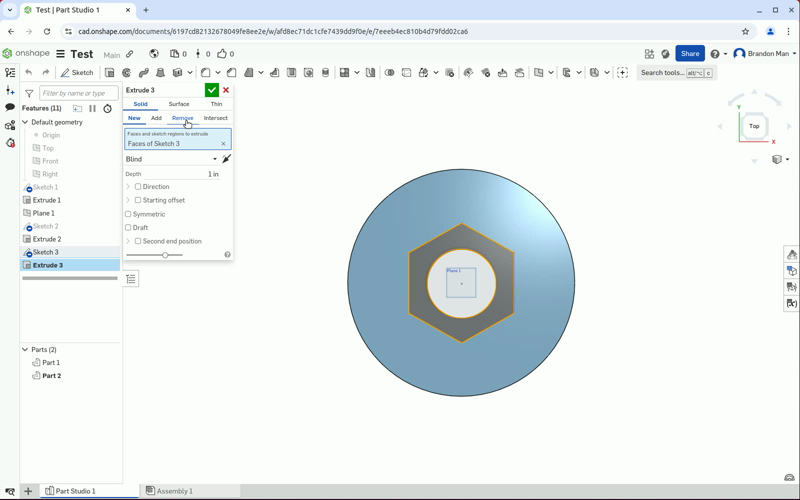
click(186, 120)
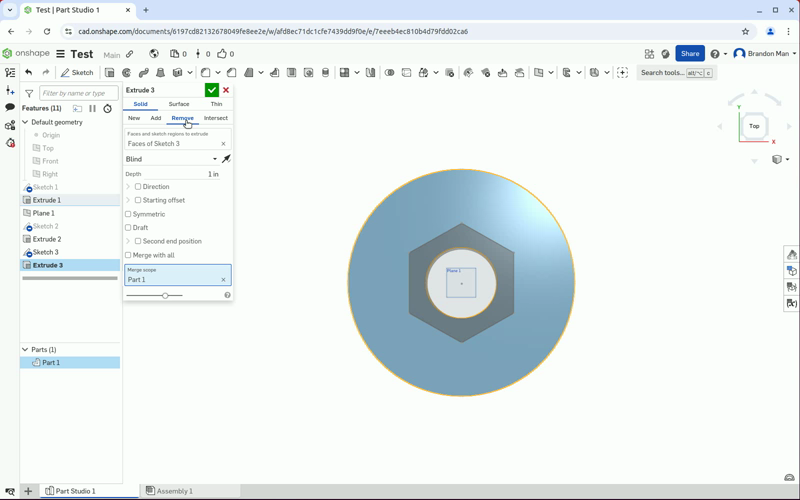
key(tab, 4)
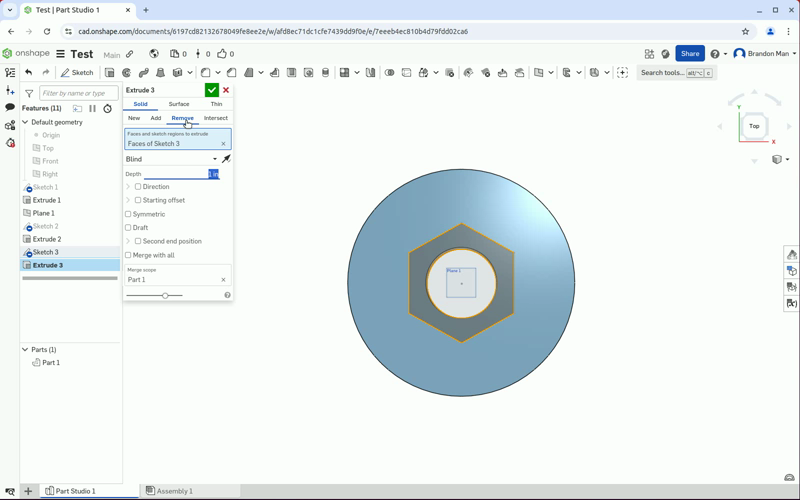
text(12.758)
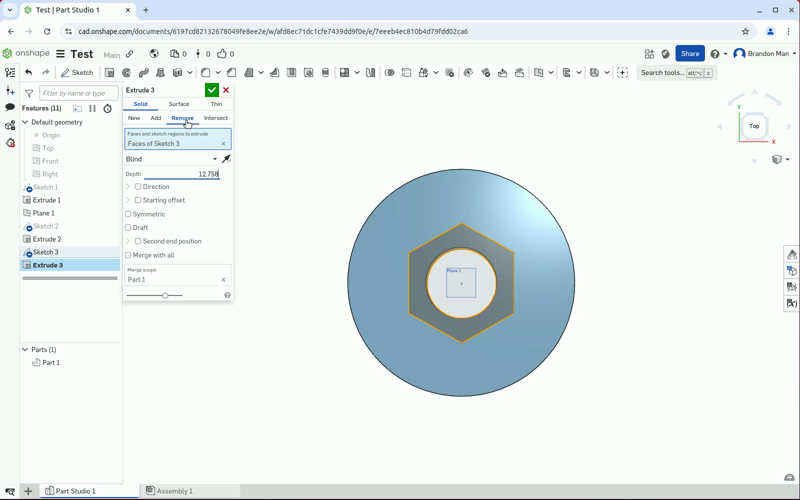
key(tab, 6)
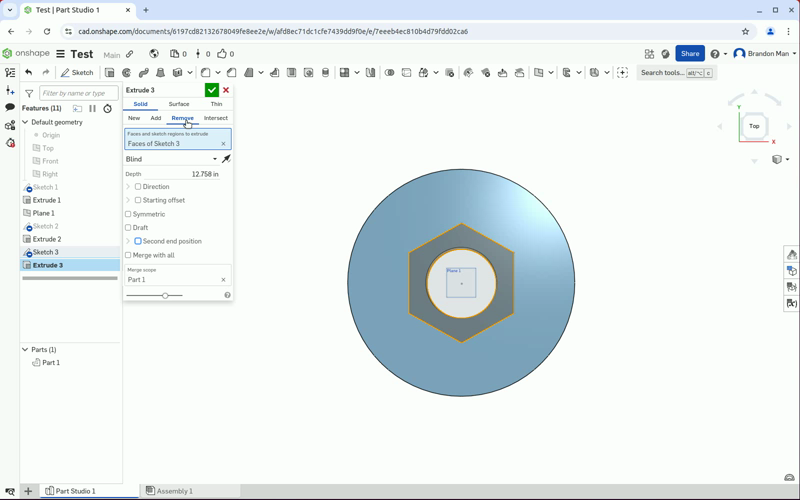
key(space)
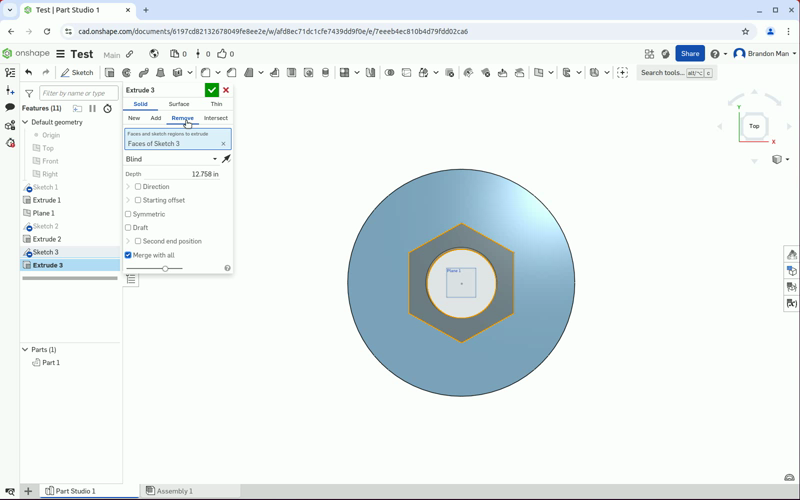
key(enter)
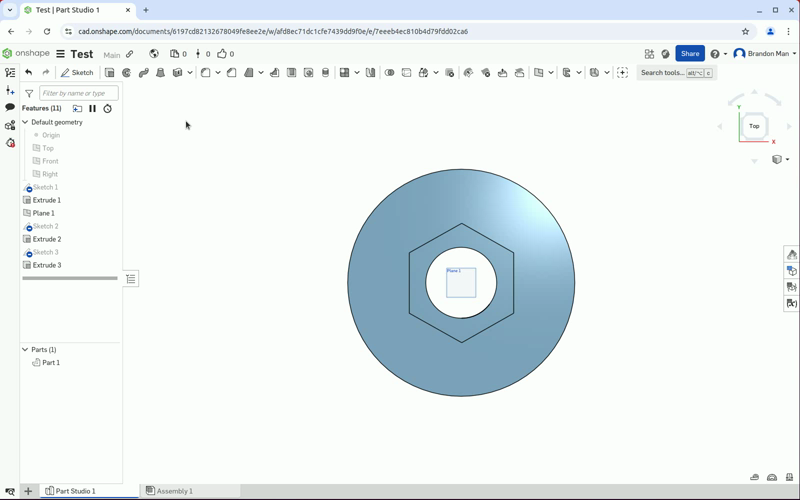
key(shift+h)
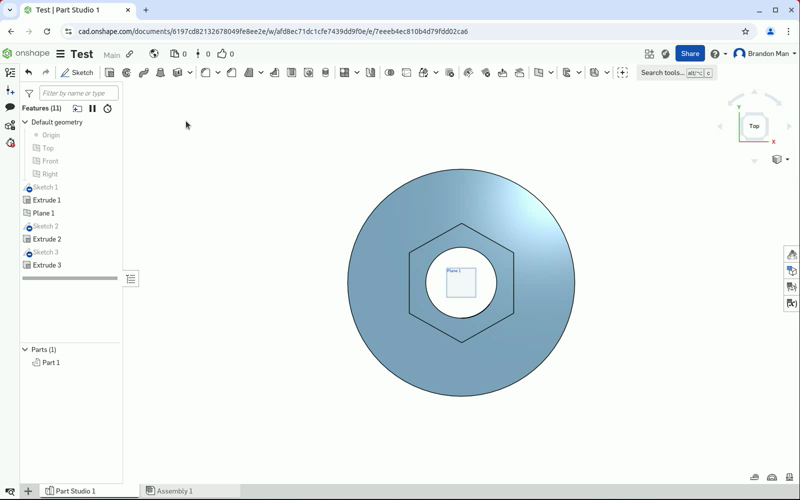
key(shift+h)
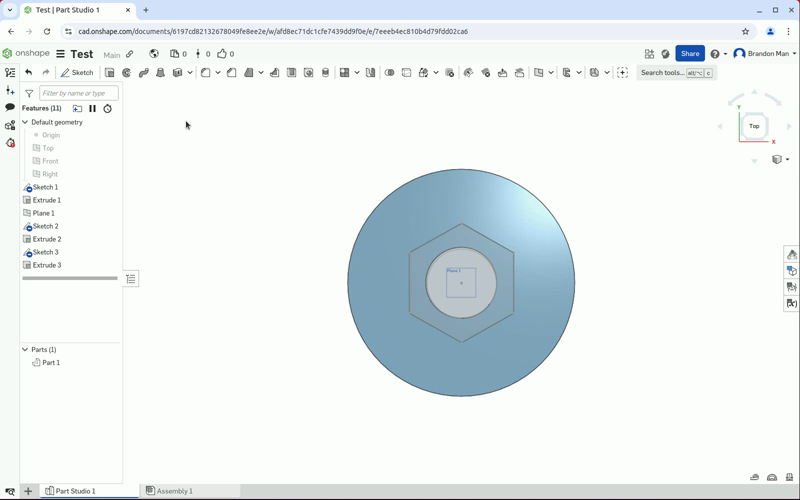
key(shift+7)
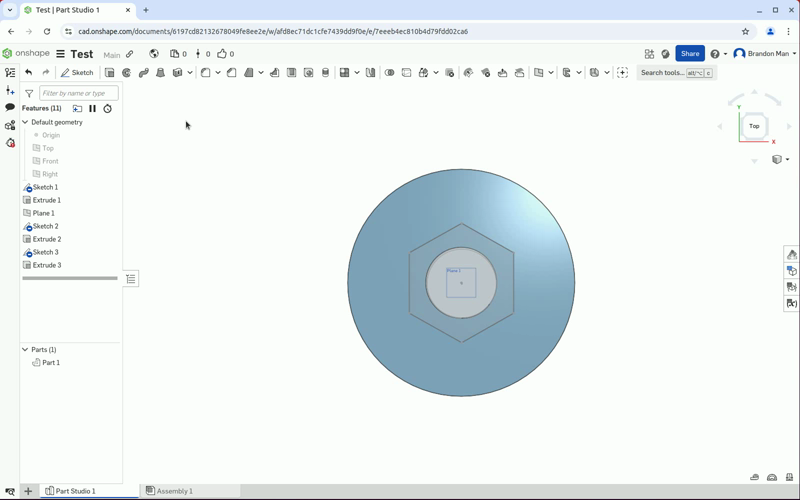
key(up, 3)
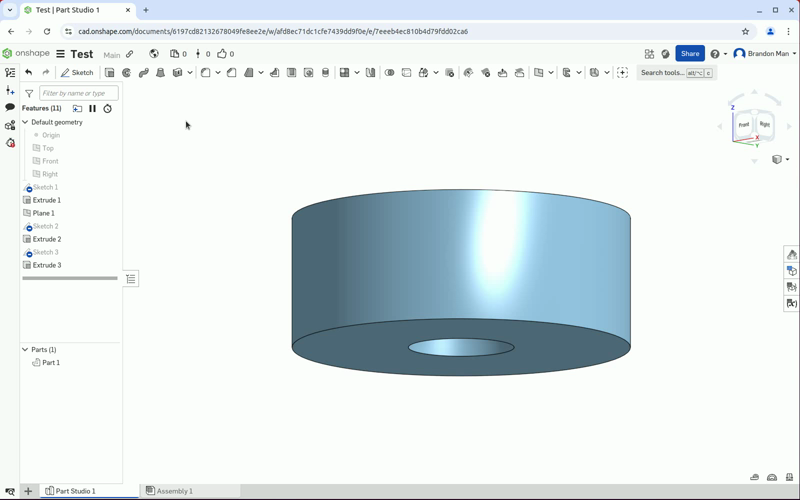
key(left, 3)
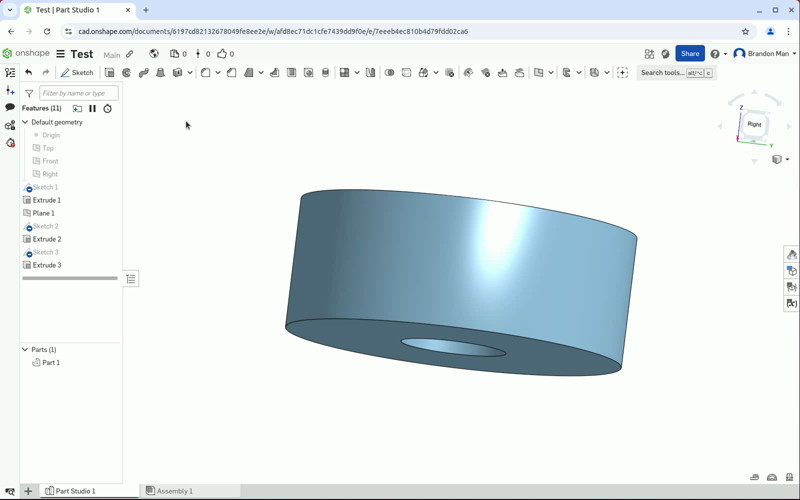
key(right, 3)
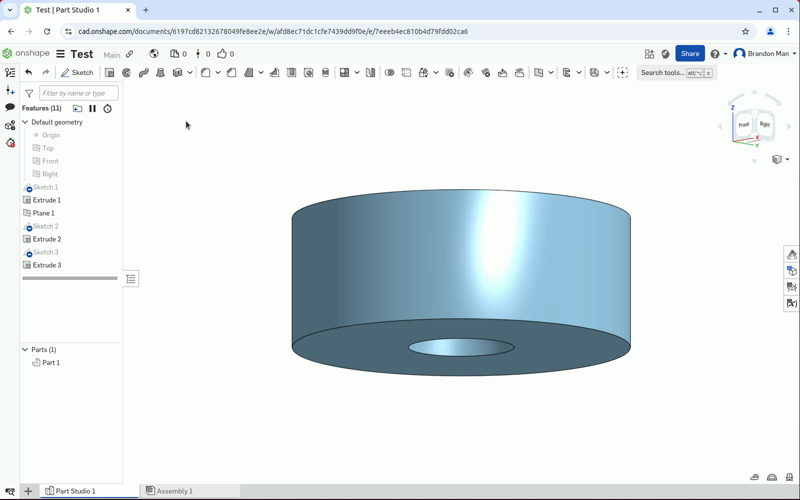
key(down, 3)
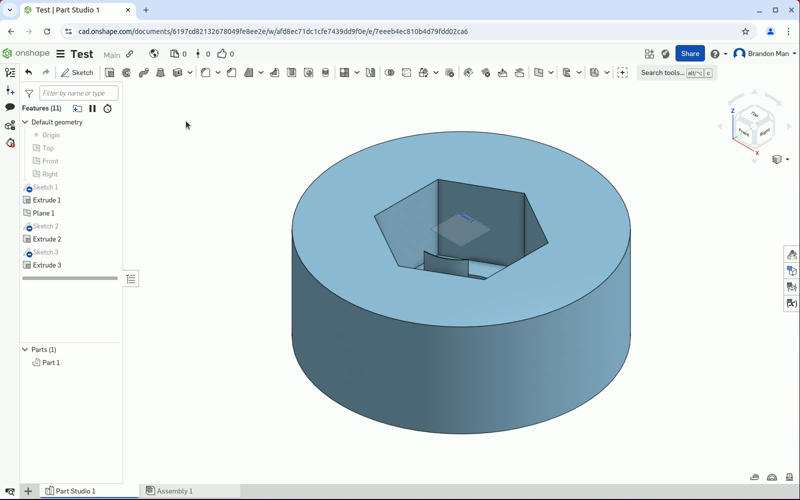
mouse_move(73, 189)
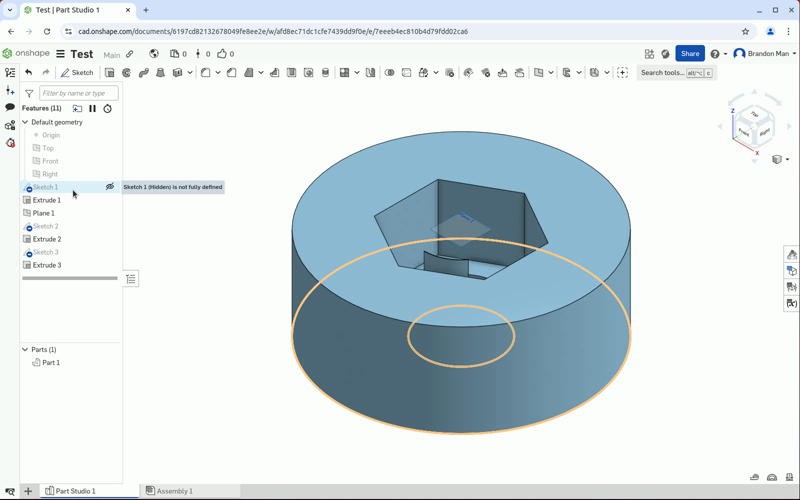
click(73, 189)